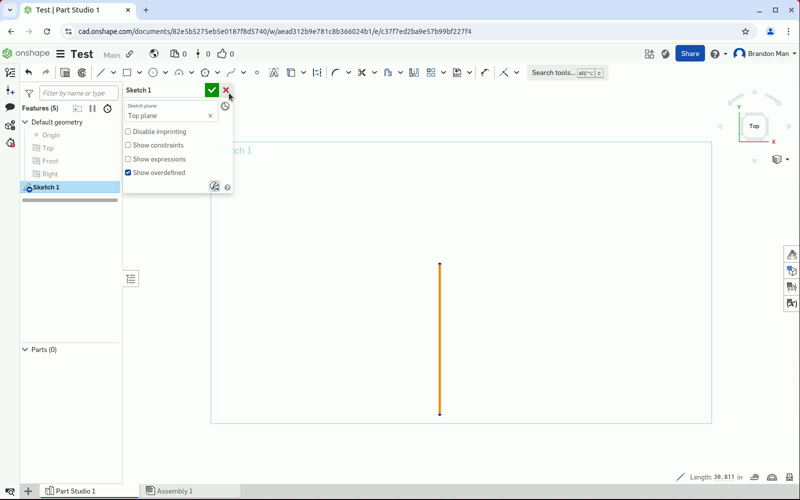
key(shift+h)
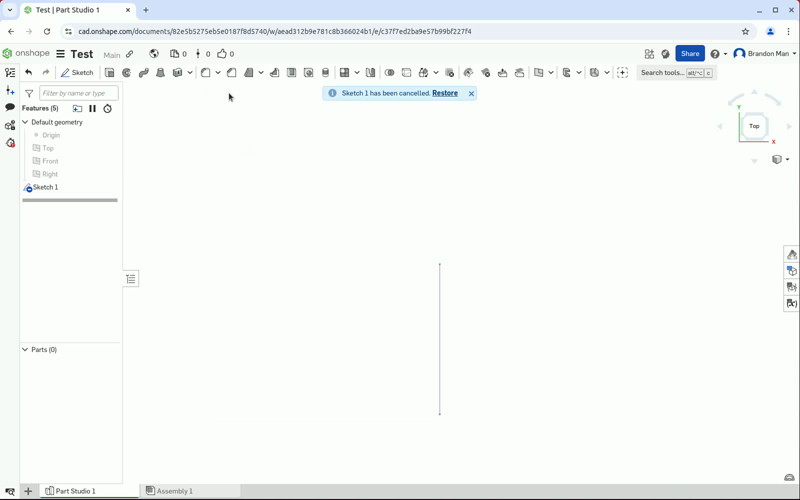
mouse_move(73, 352)
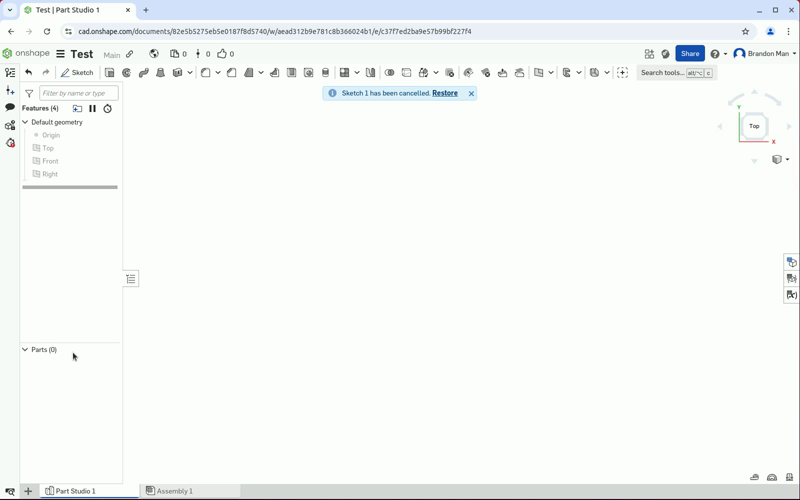
key(y)
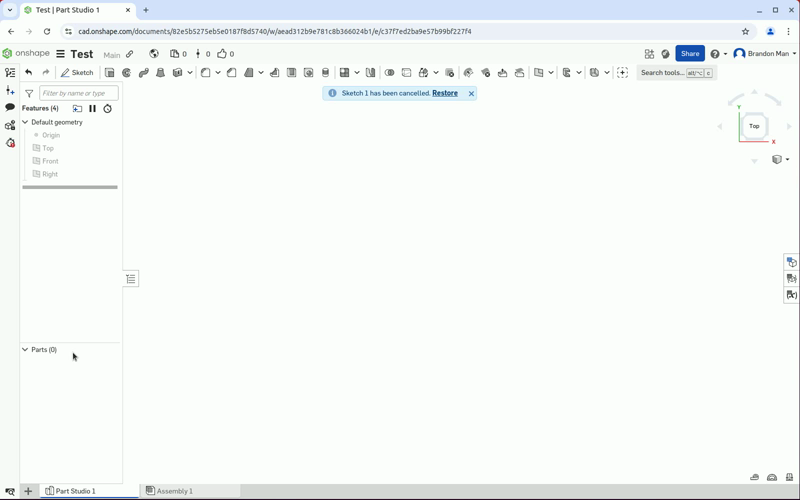
key(shift+p)
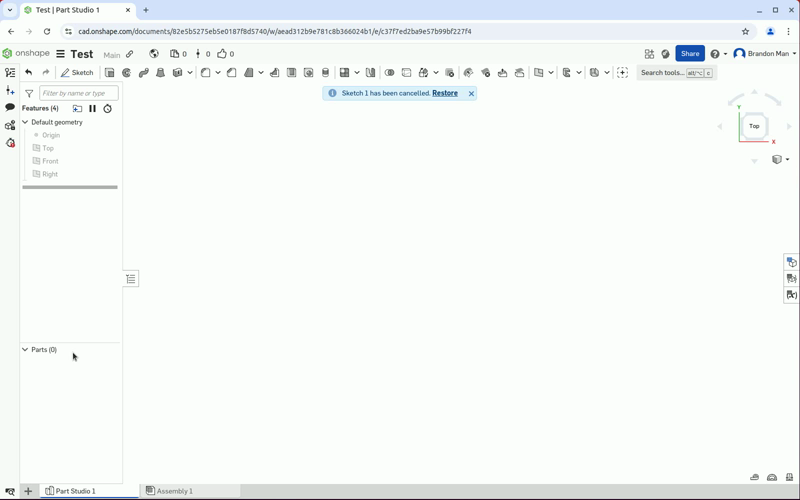
key(space)
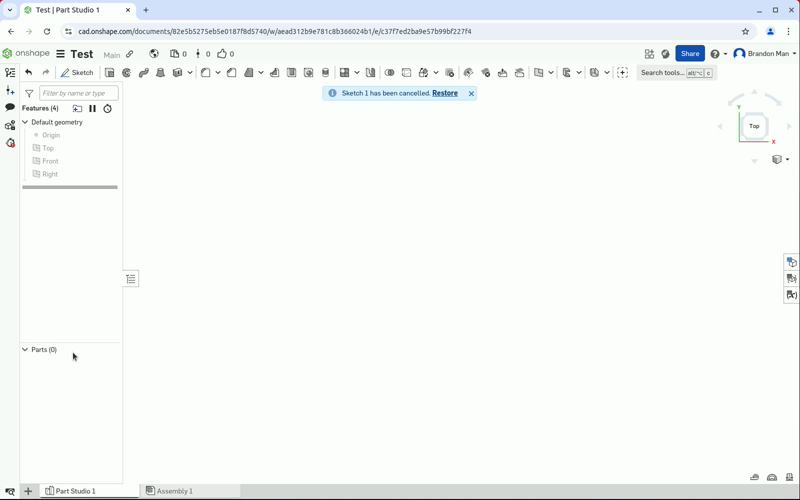
key_down(shift)
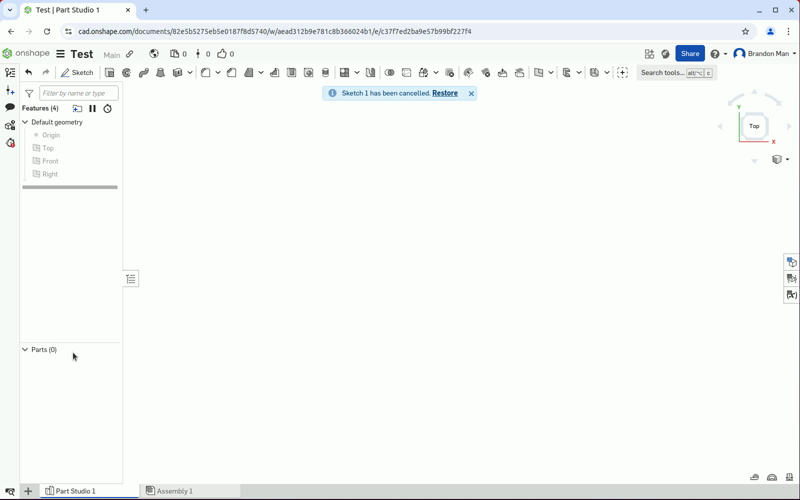
key(up)
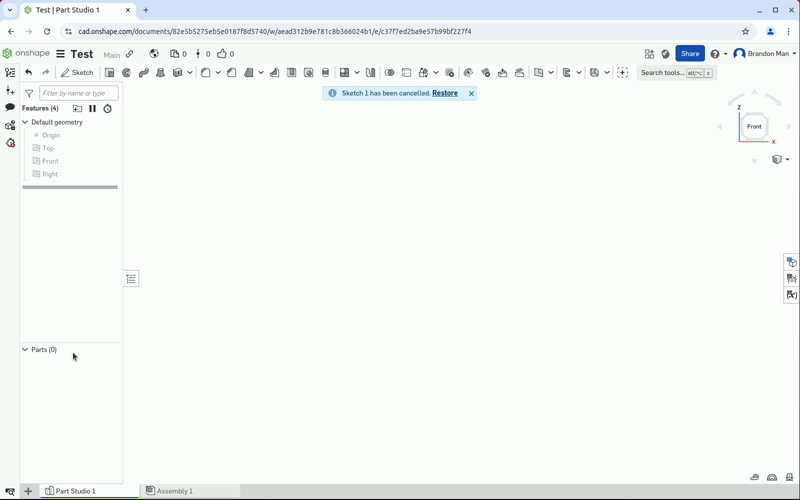
key_up(shift)
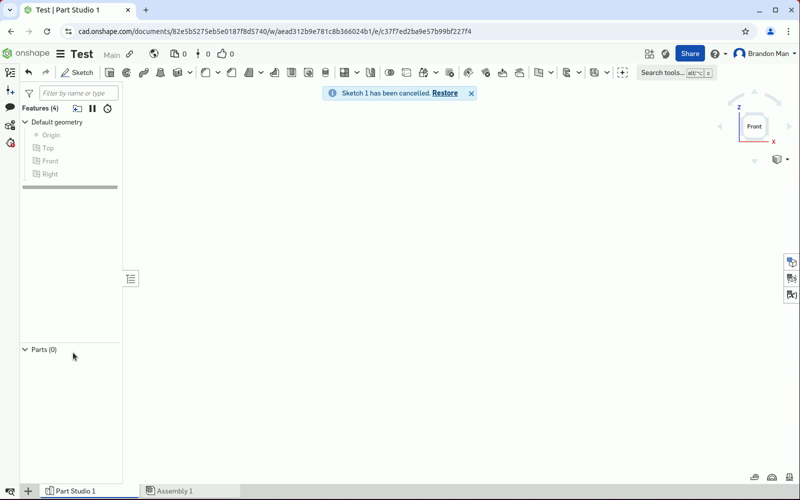
mouse_move(73, 352)
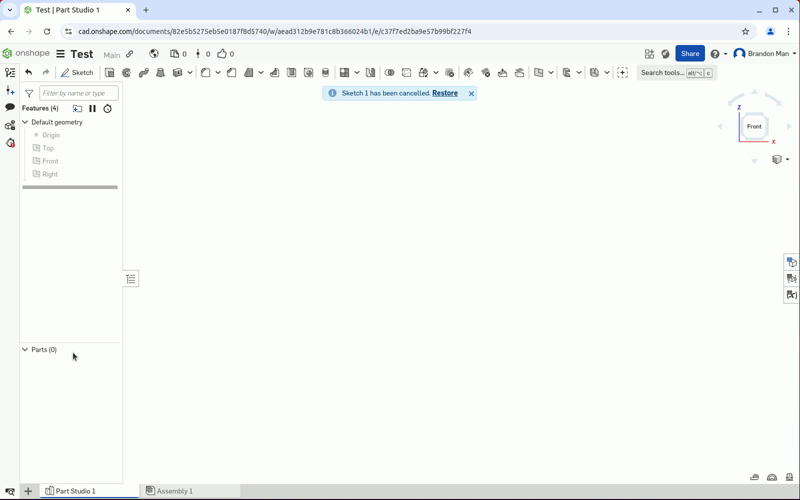
key(shift+y)
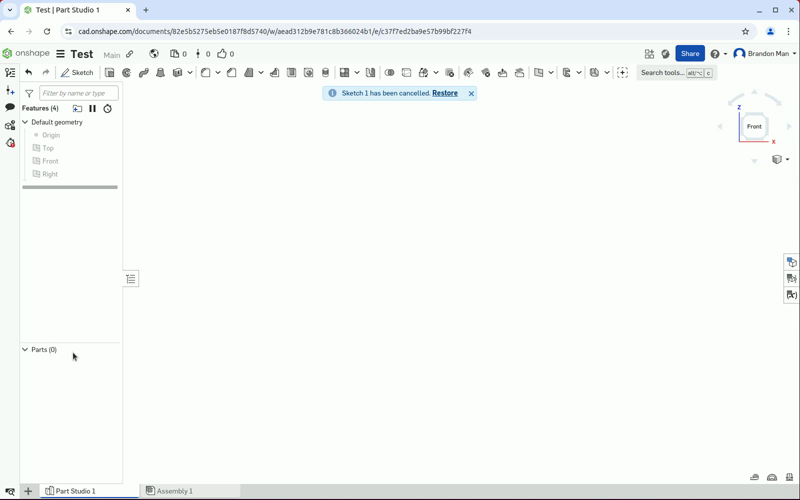
key(shift+s)
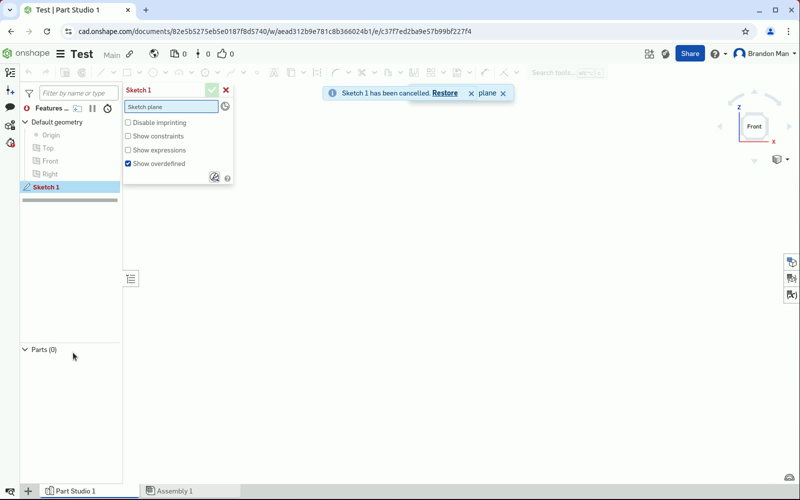
mouse_move(73, 163)
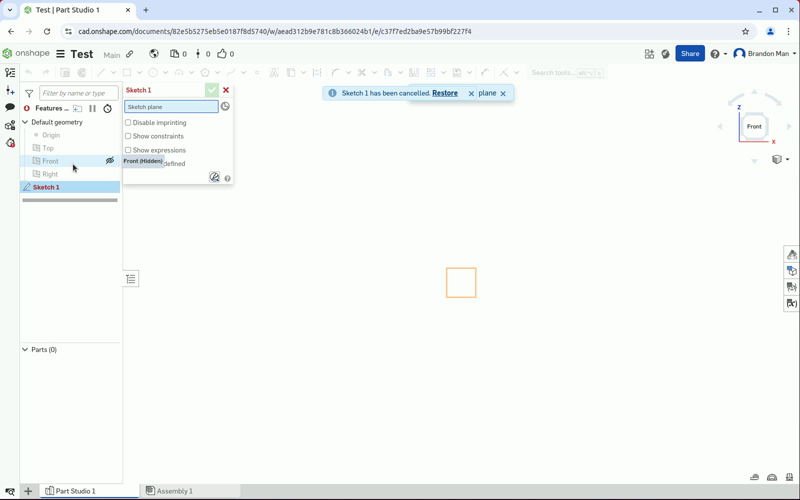
click(73, 163)
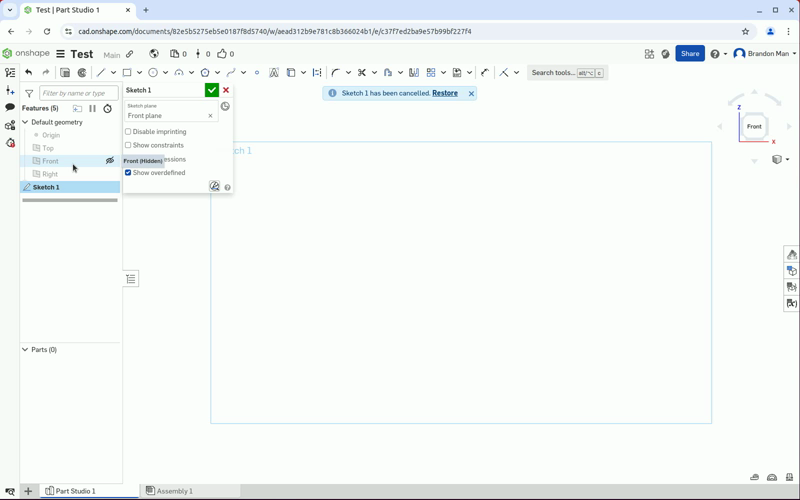
mouse_move(73, 352)
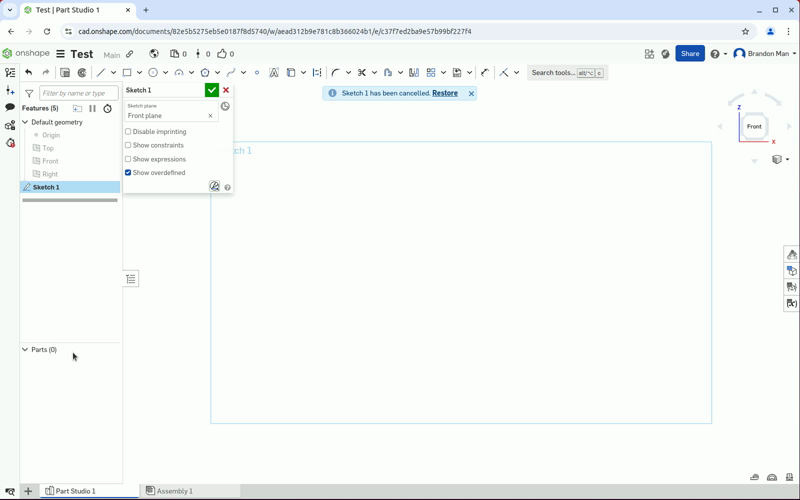
key(y)
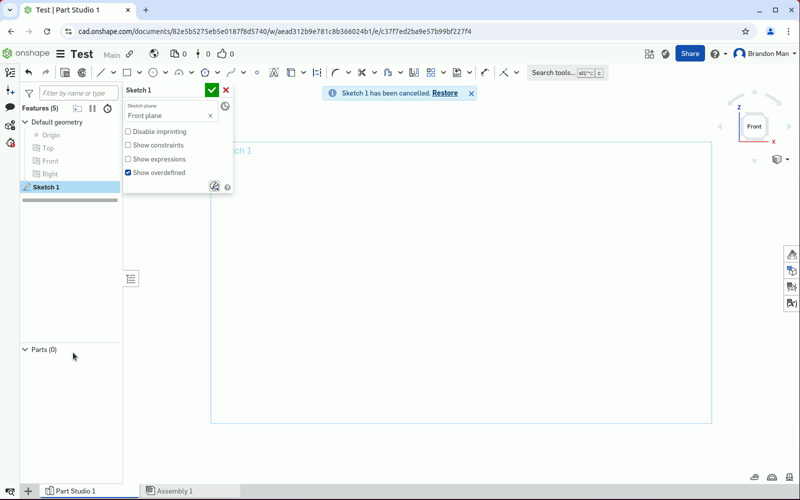
key(l)
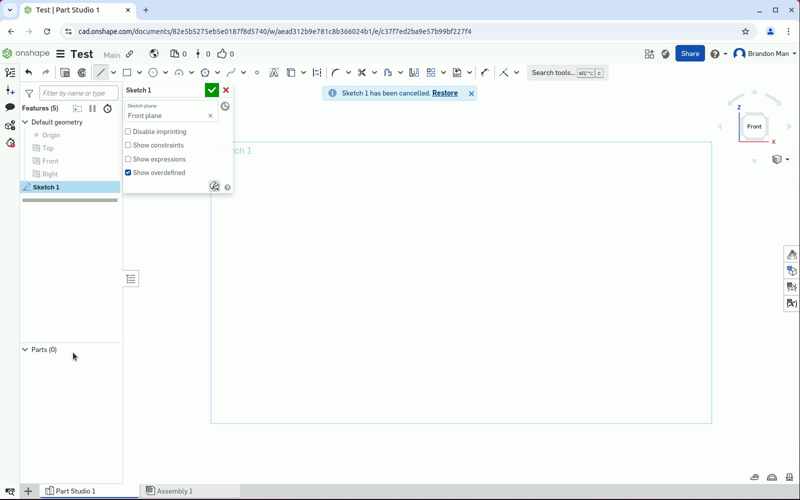
key_down(shift)
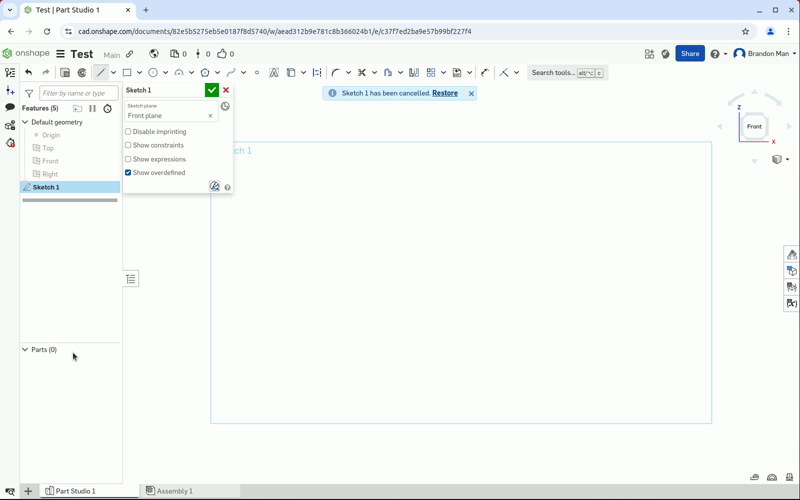
mouse_move(348, 320)
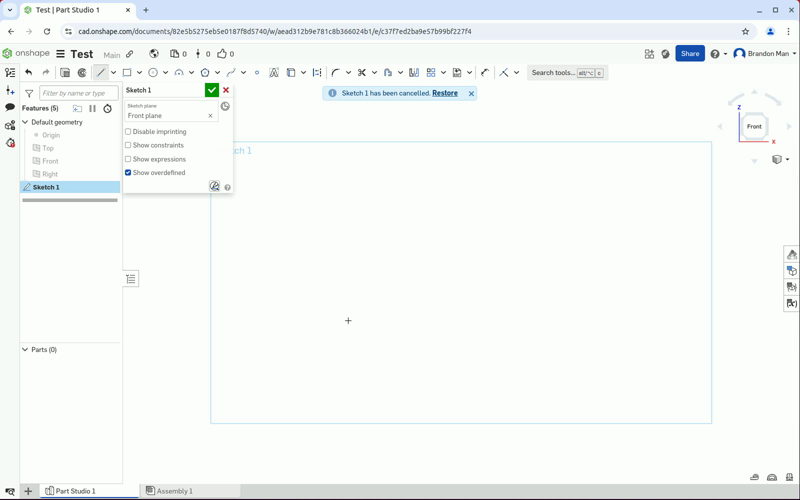
click(348, 320)
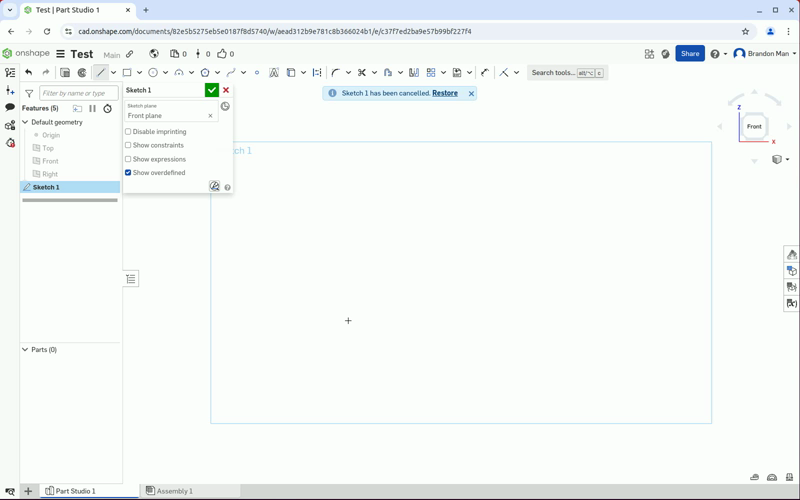
key_up(shift)
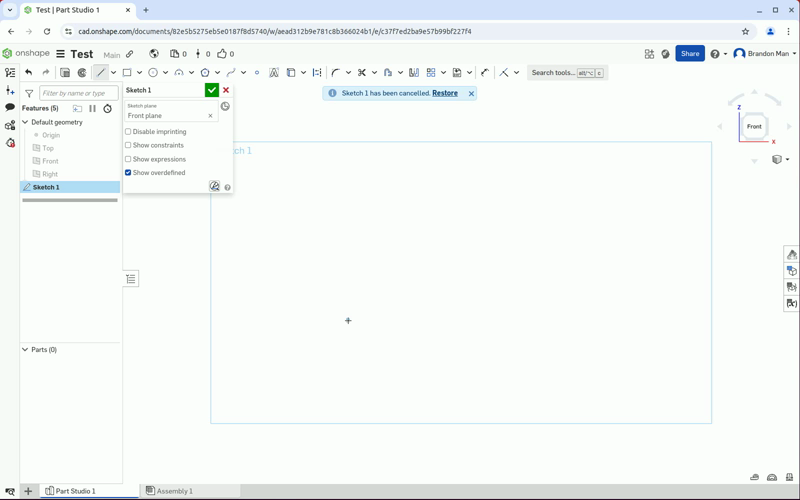
key_down(shift)
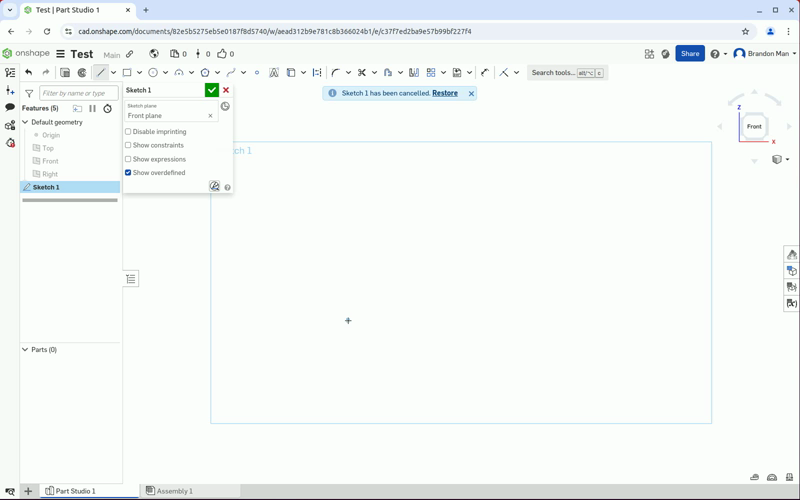
mouse_move(572, 320)
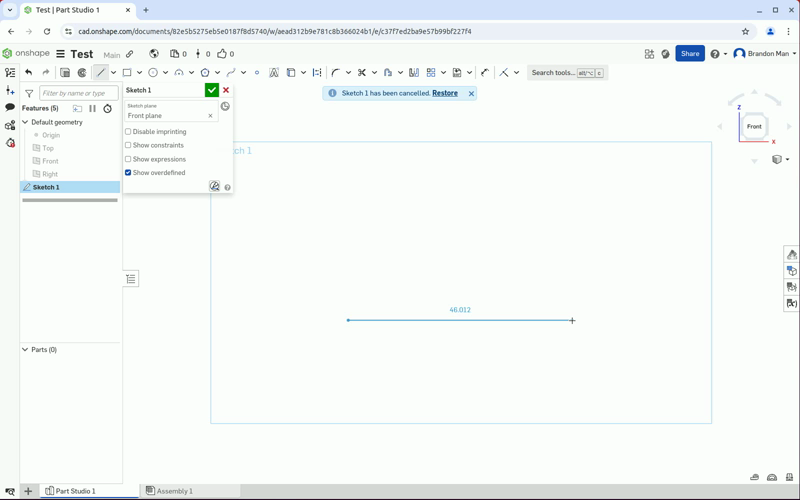
click(572, 320)
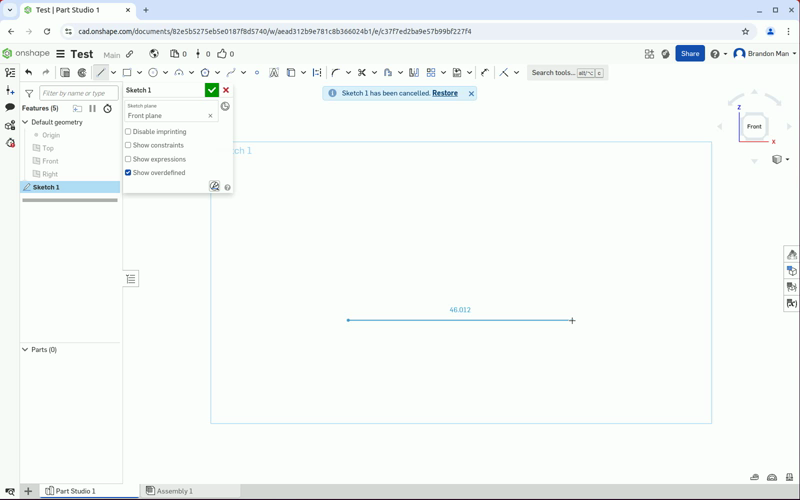
key_up(shift)
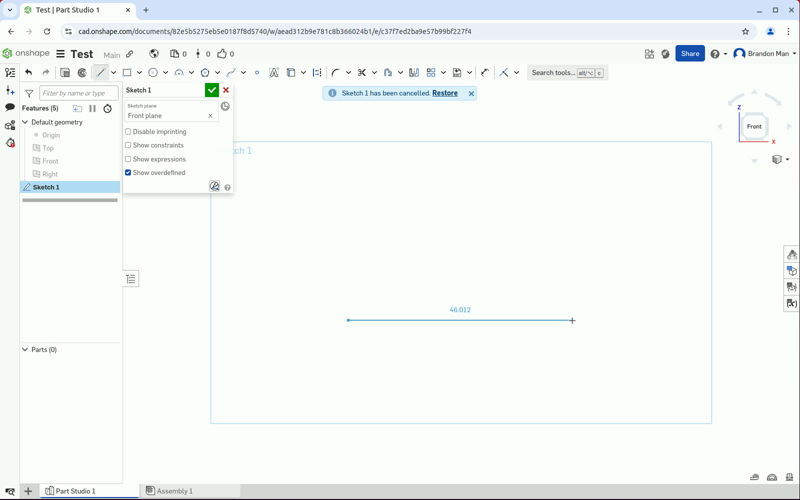
key_down(shift)
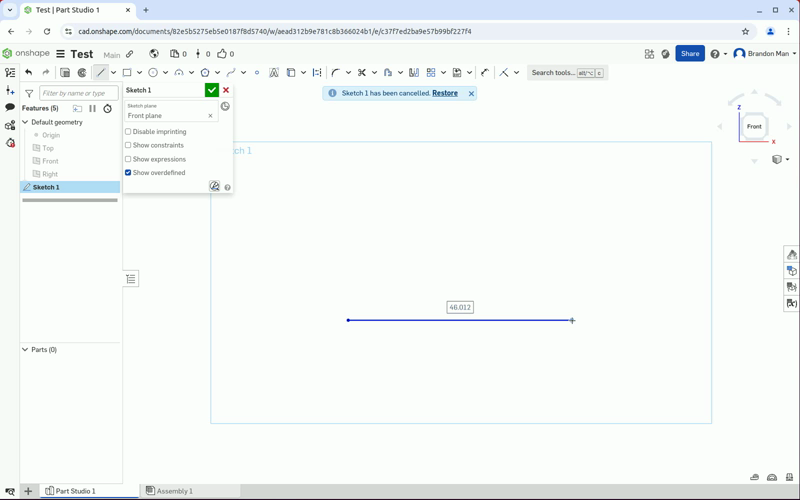
mouse_move(572, 245)
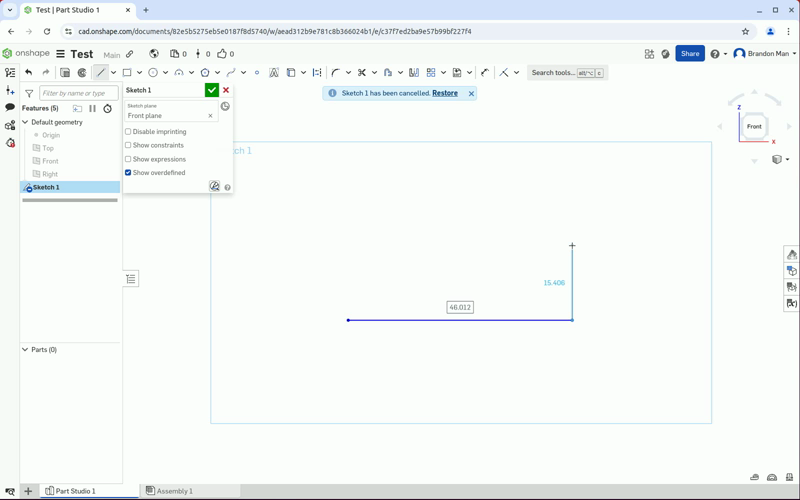
click(572, 245)
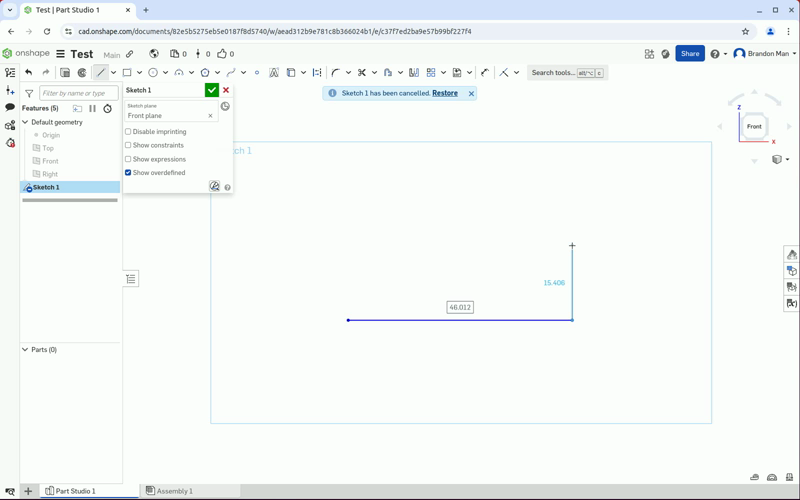
key_up(shift)
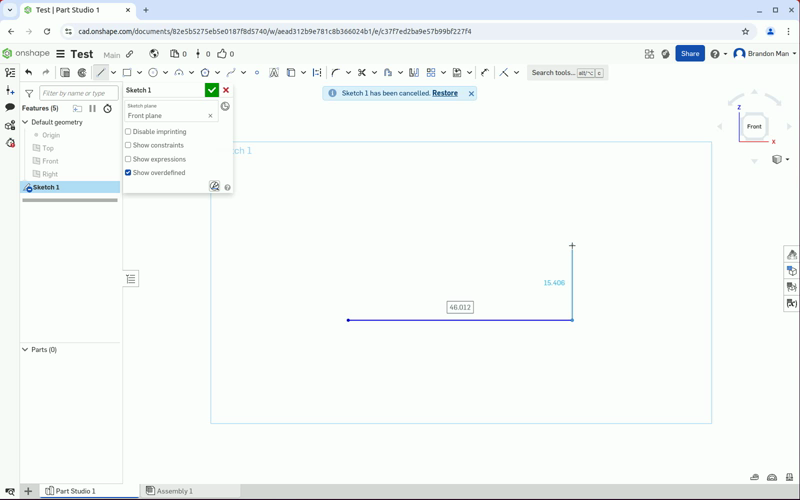
key_down(shift)
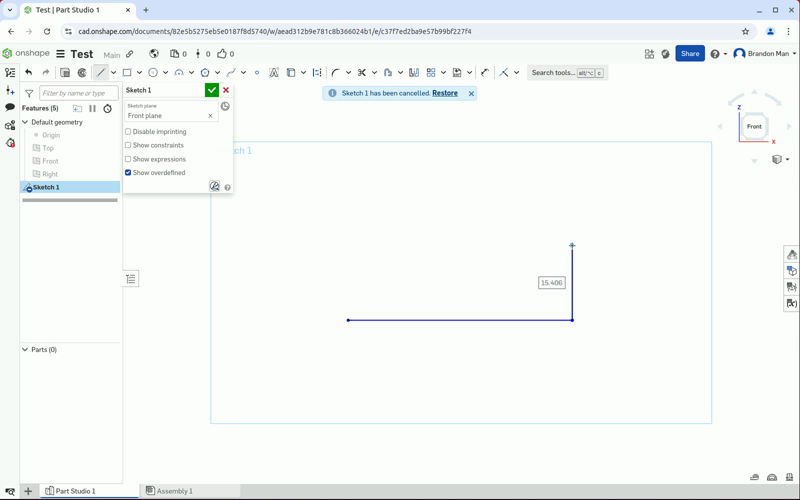
mouse_move(348, 245)
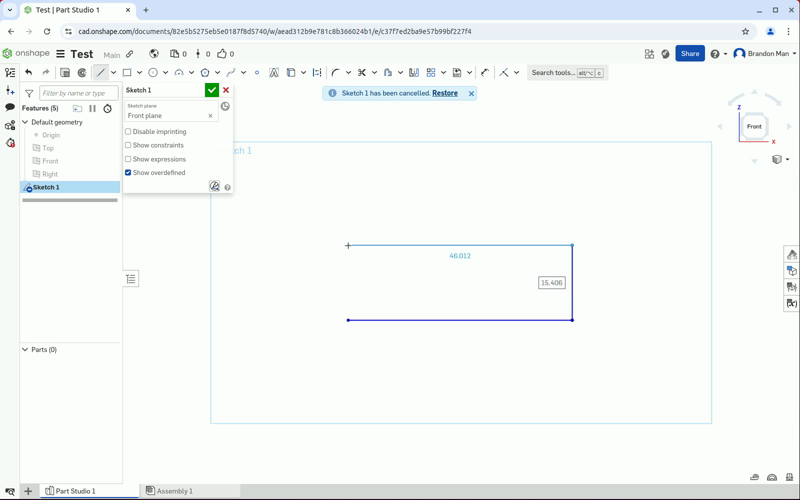
click(348, 245)
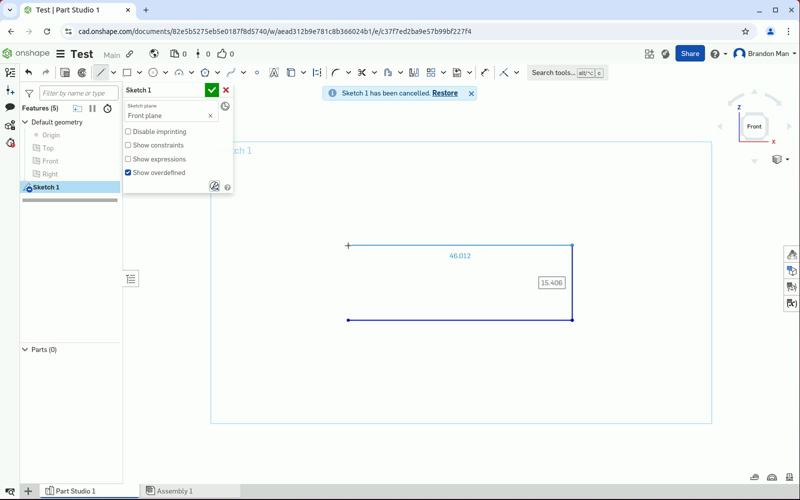
key_up(shift)
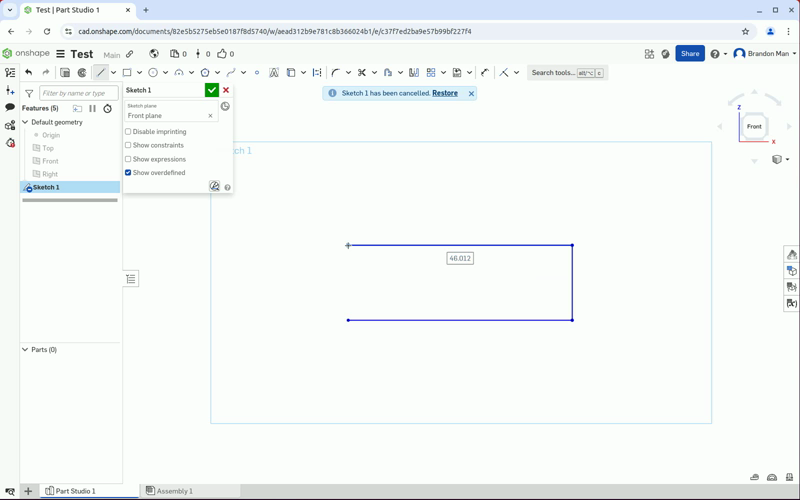
key_down(shift)
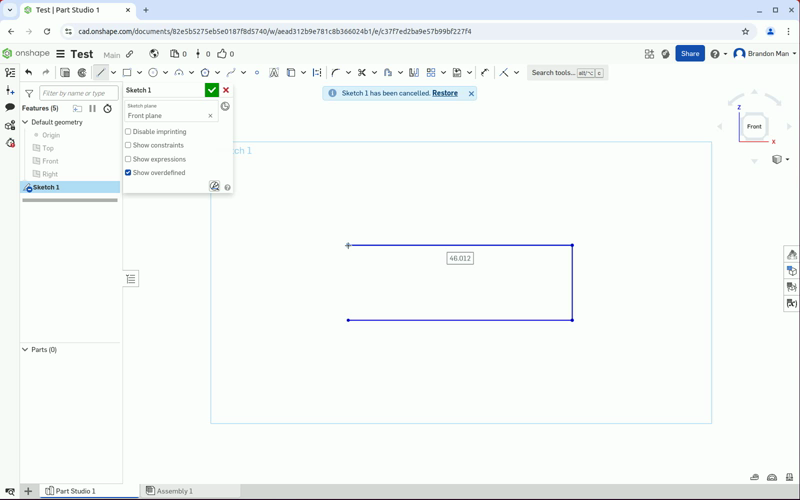
mouse_move(348, 320)
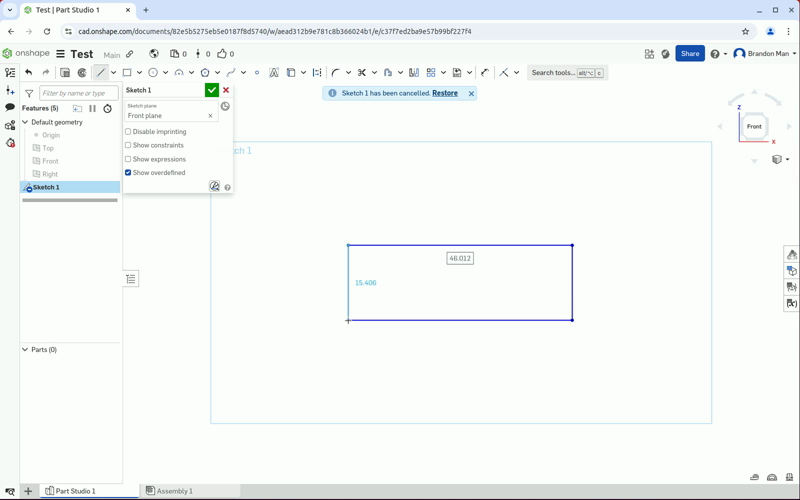
key_up(shift)
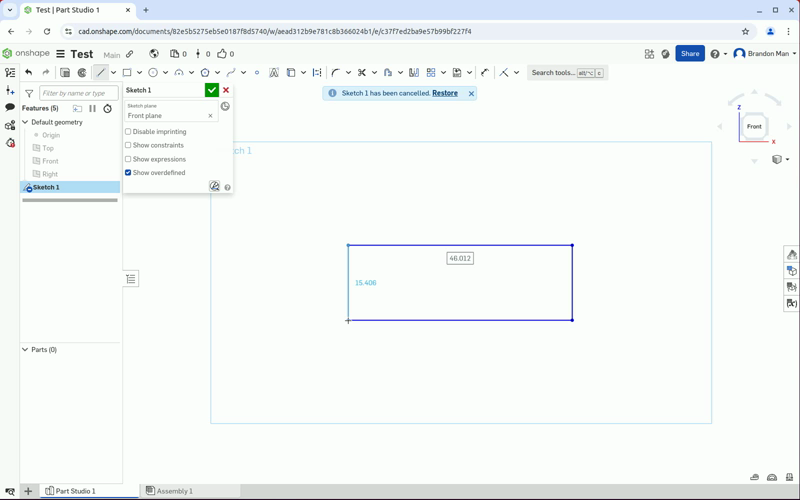
click(348, 320)
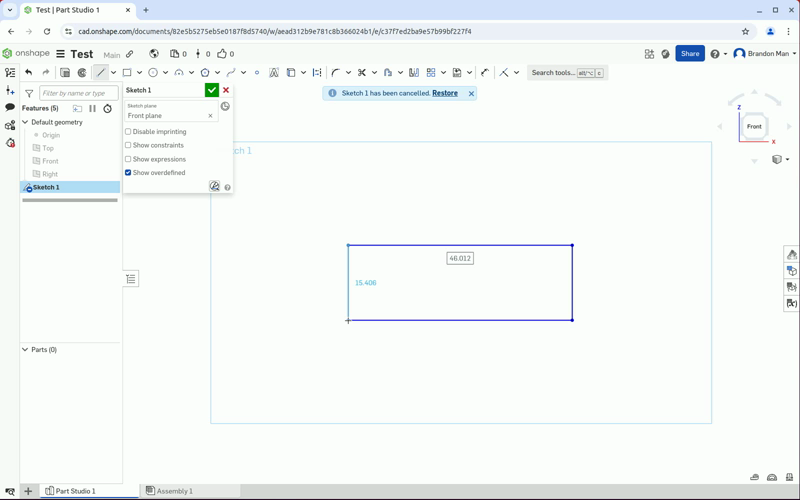
key(esc)
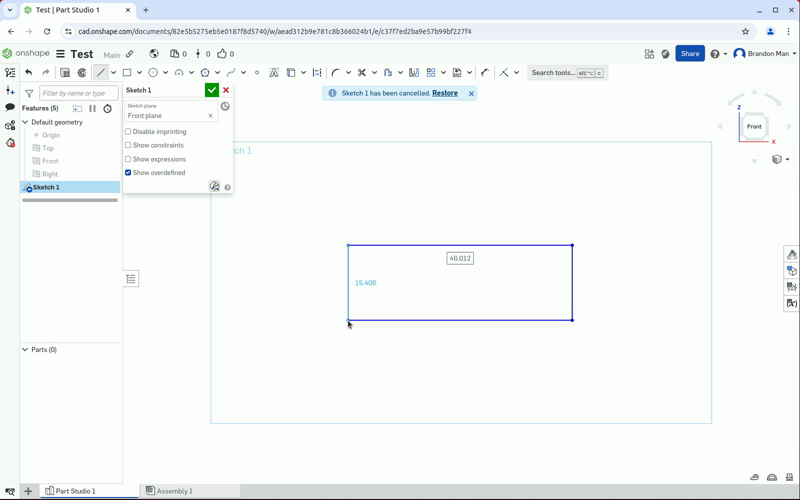
mouse_move(534, 280)
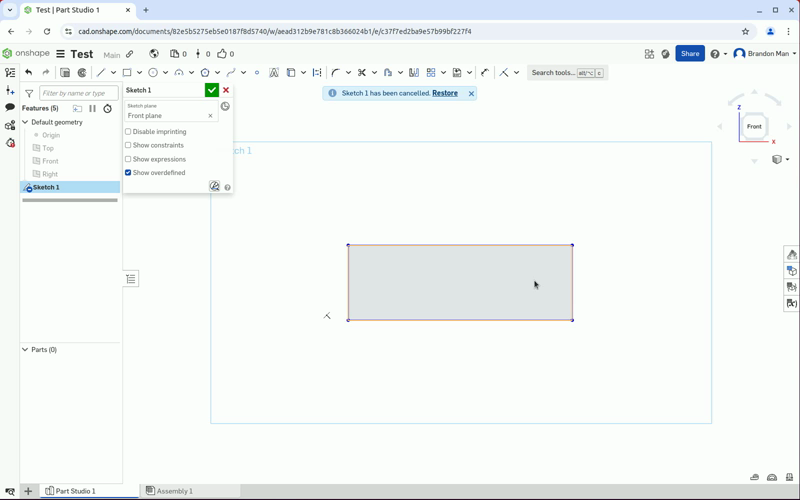
click(534, 280)
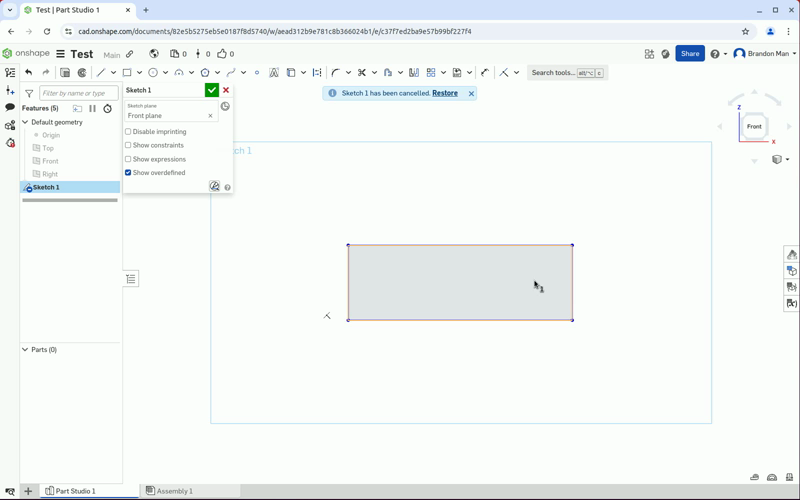
mouse_move(73, 352)
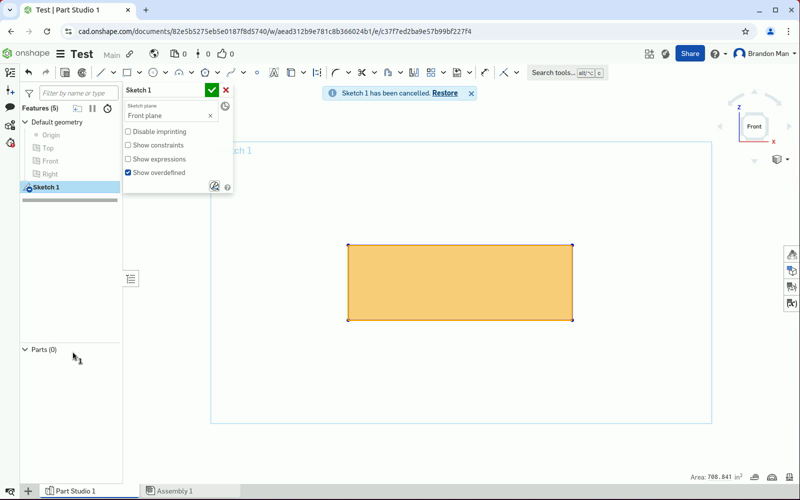
key(shift+y)
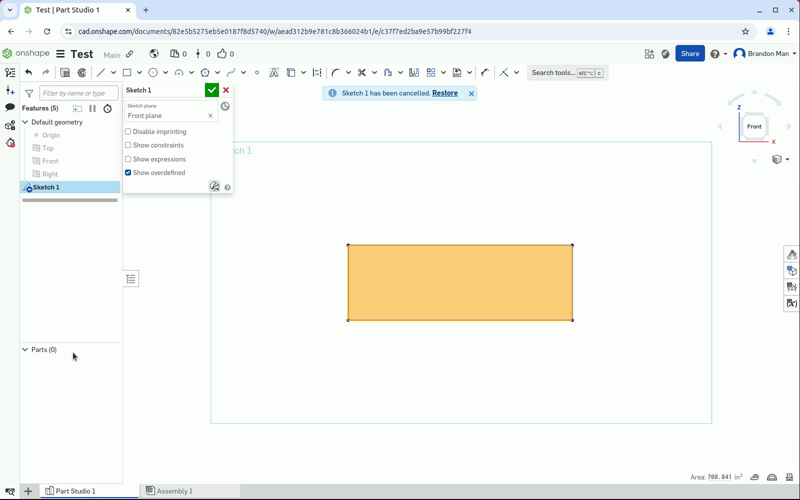
key(shift+e)
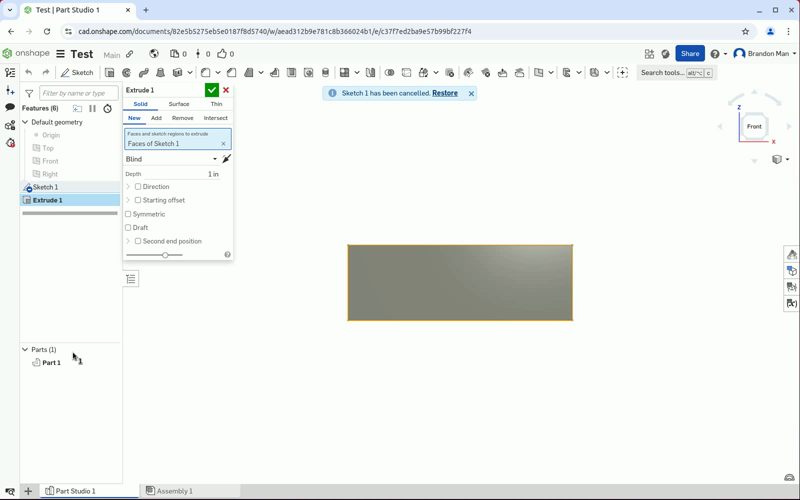
mouse_move(143, 106)
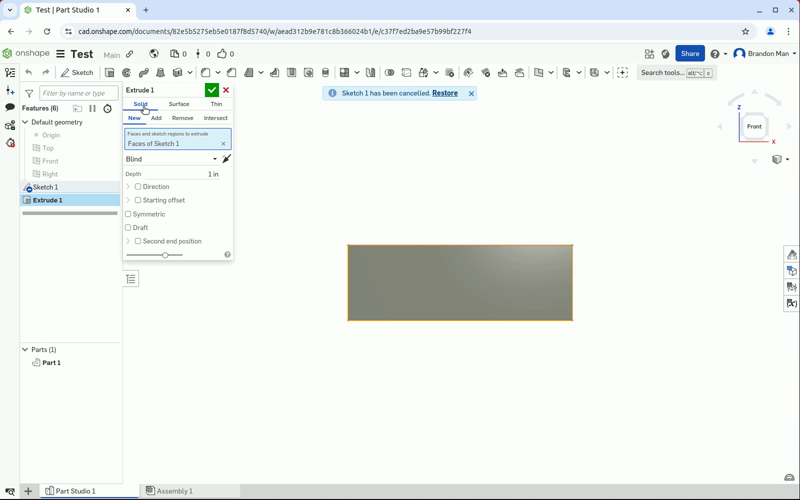
click(143, 106)
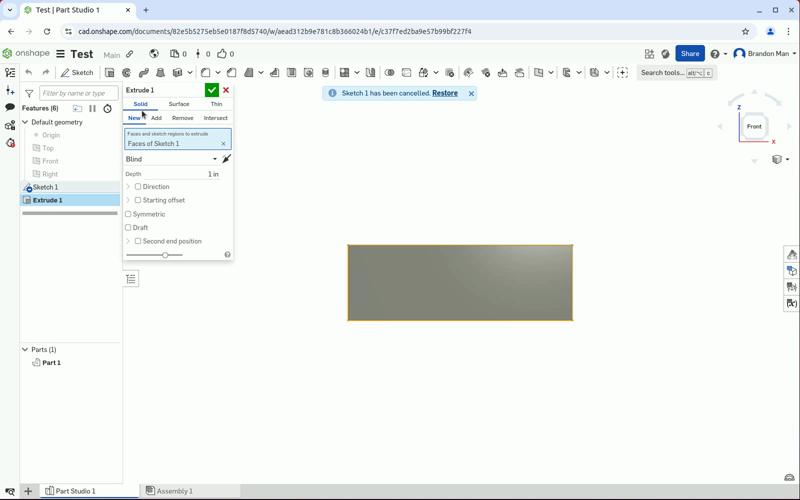
mouse_move(137, 120)
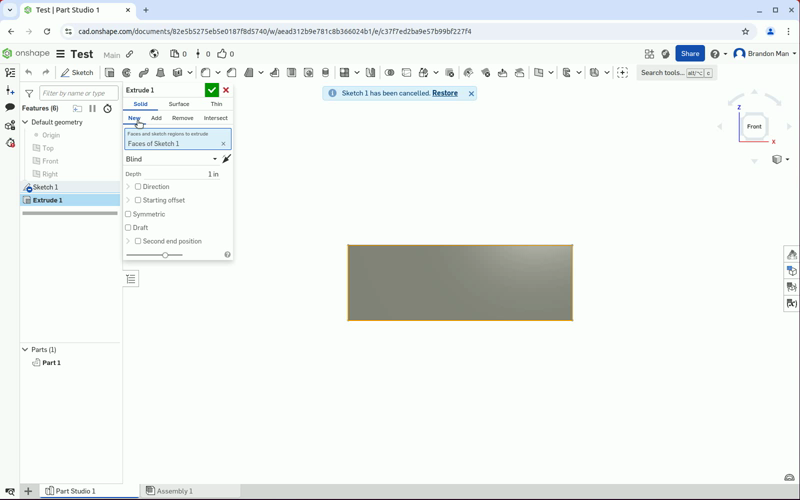
click(137, 120)
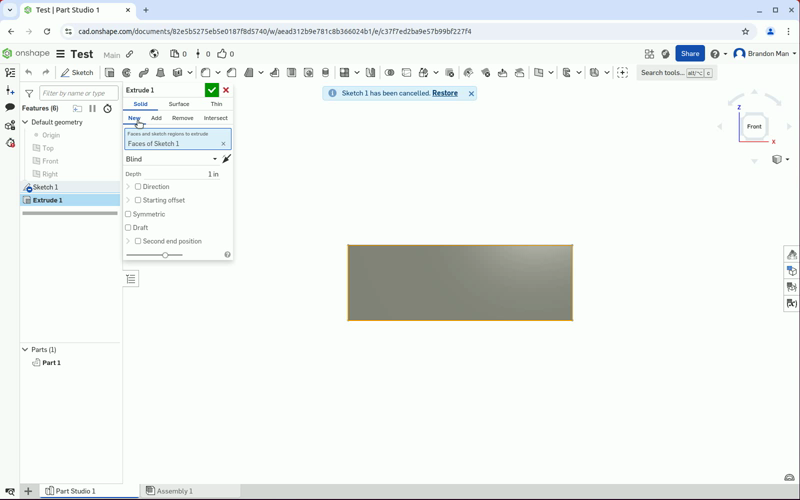
key(tab, 4)
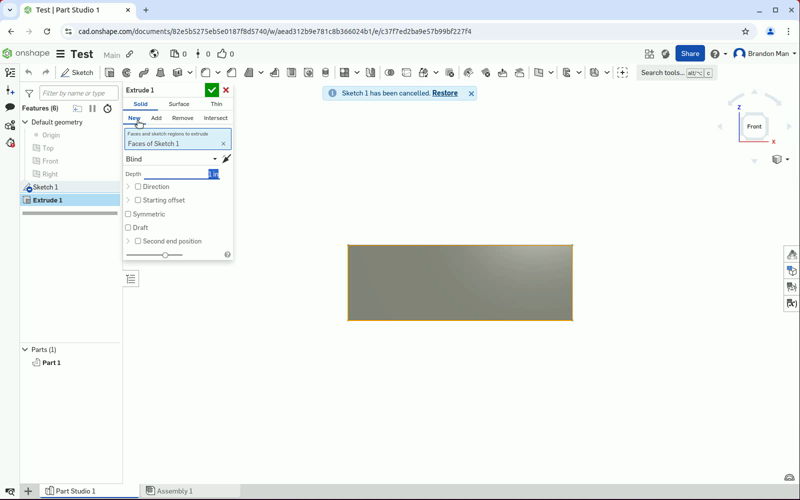
text(23.108)
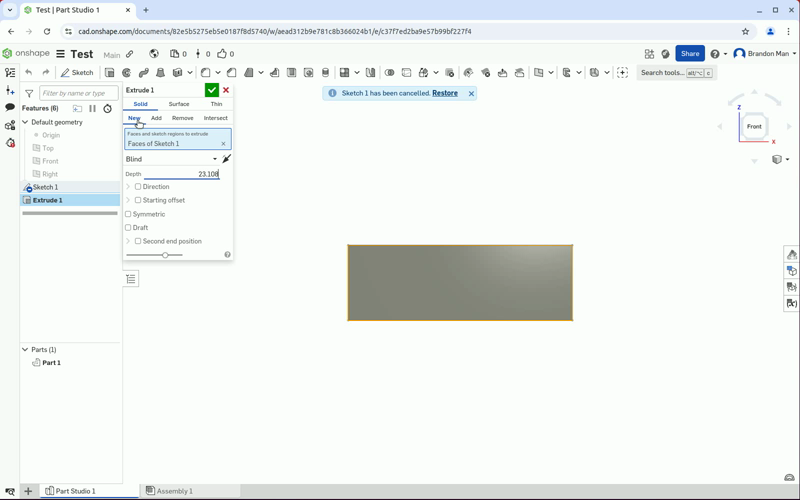
key(enter)
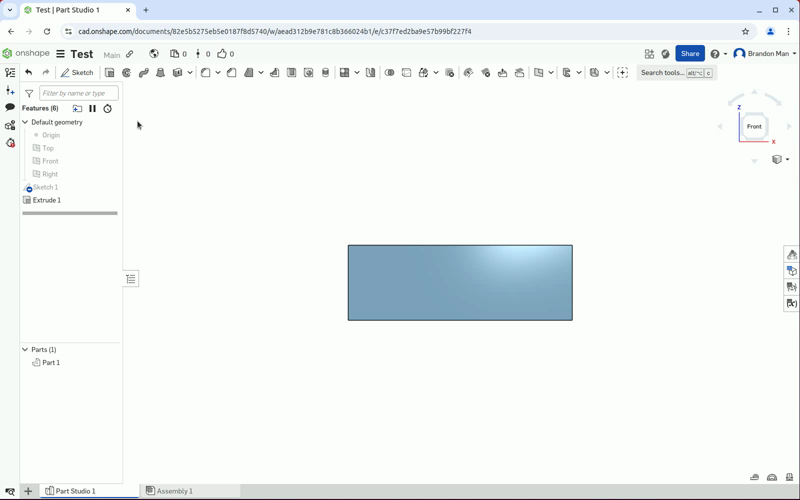
key(shift+h)
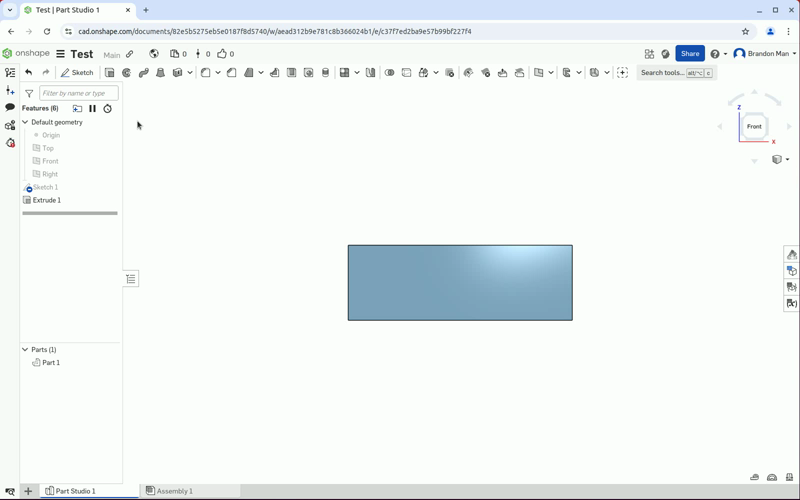
key(shift+h)
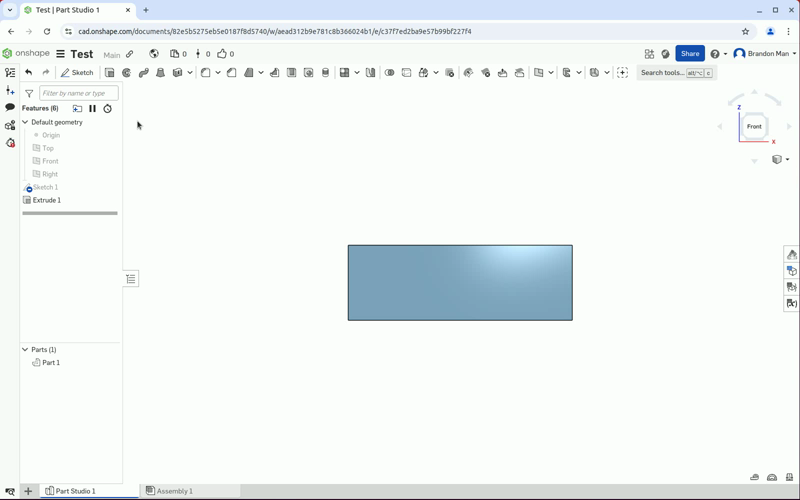
mouse_move(73, 189)
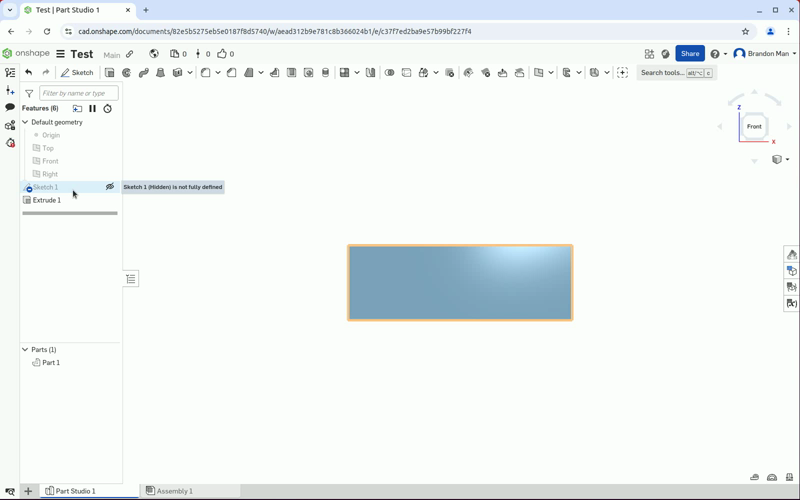
click(73, 189)
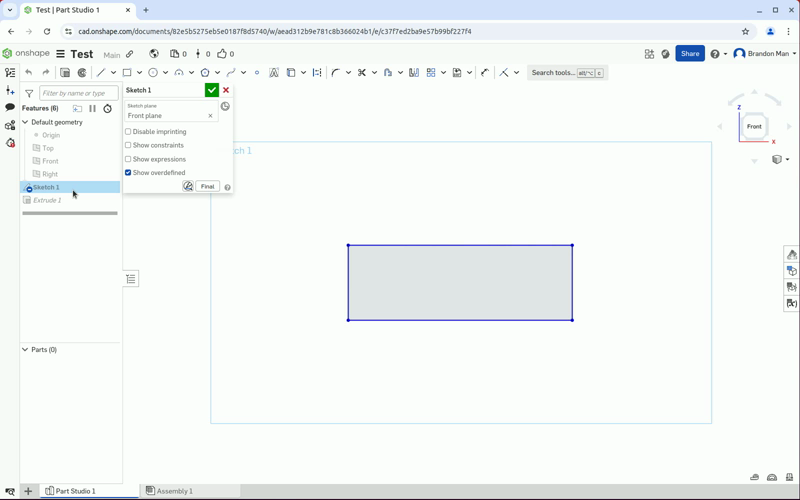
mouse_move(229, 92)
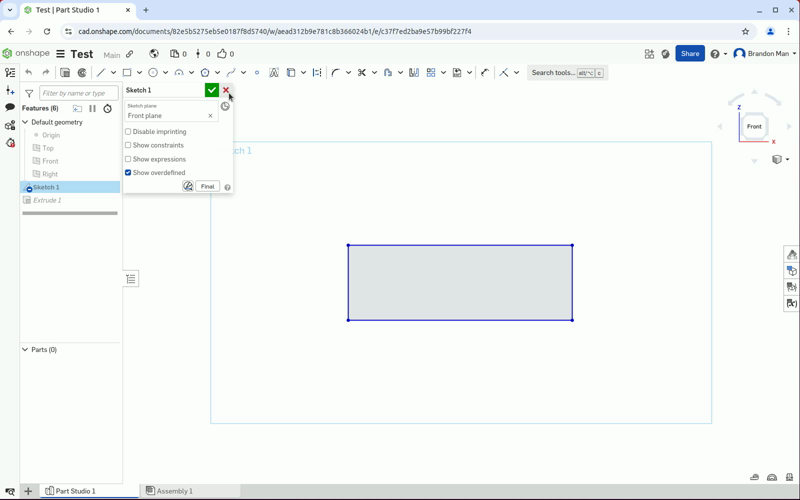
click(229, 92)
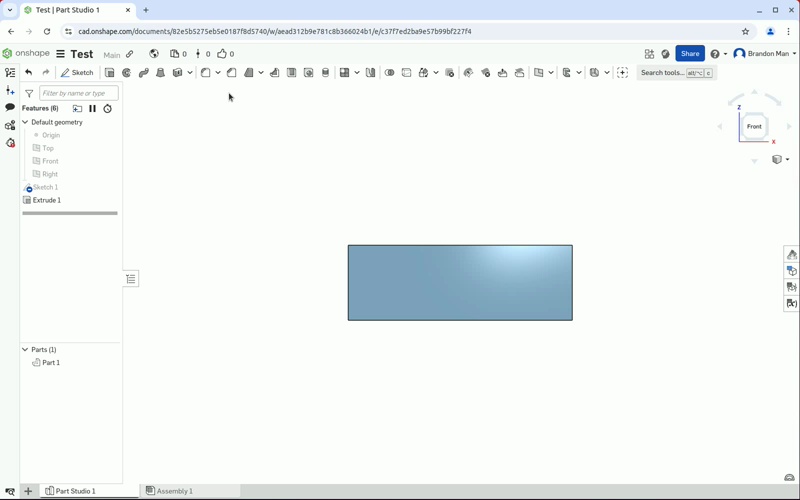
mouse_move(541, 75)
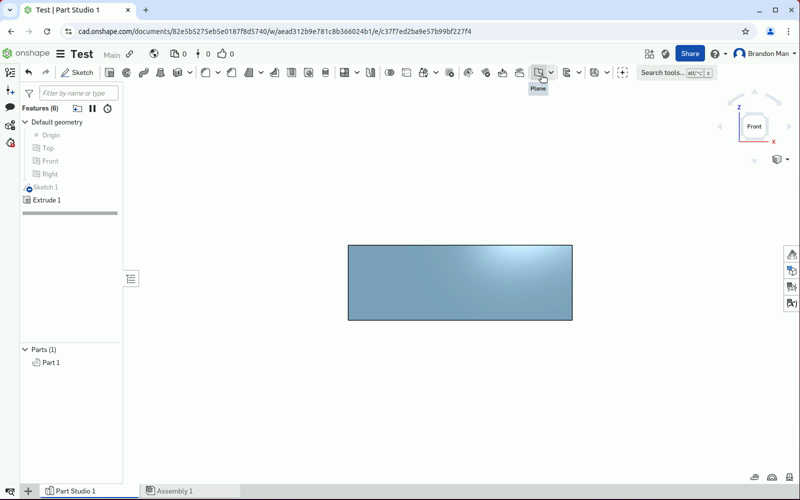
click(541, 75)
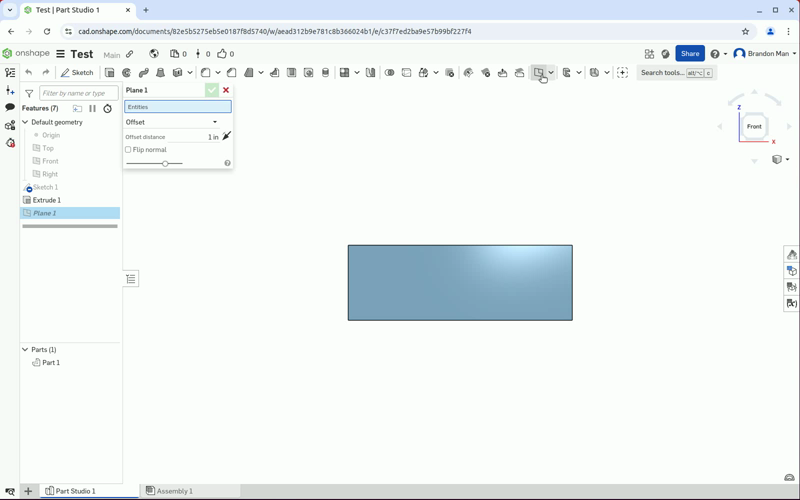
mouse_move(73, 163)
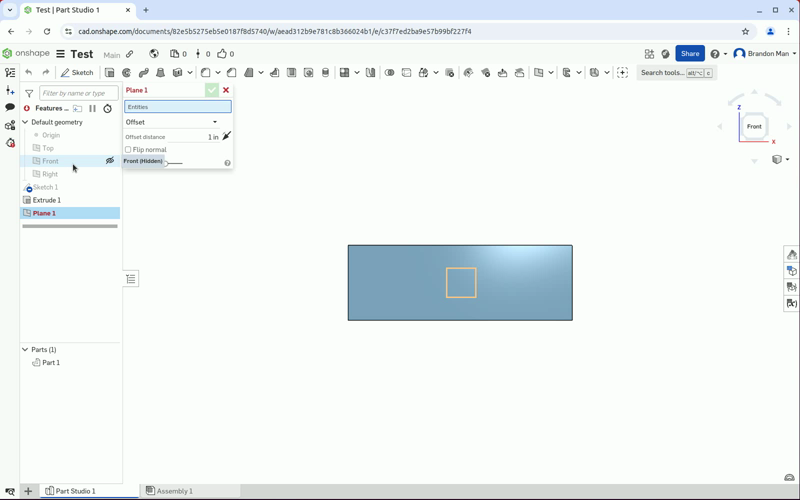
click(73, 163)
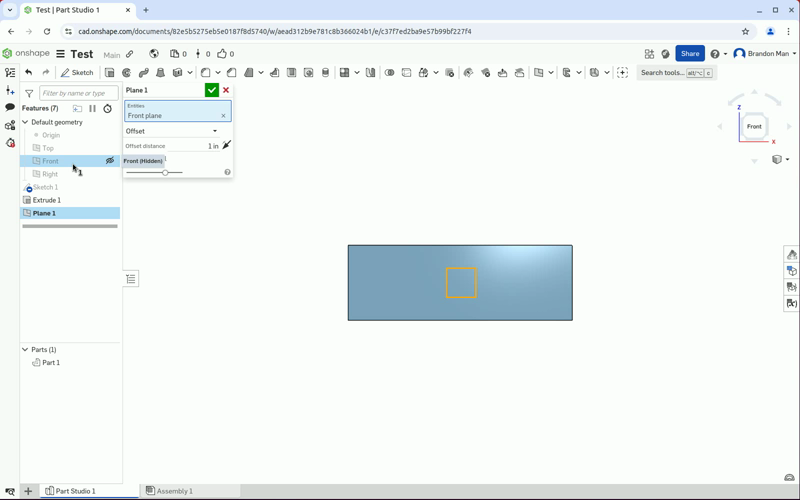
key(tab, 2)
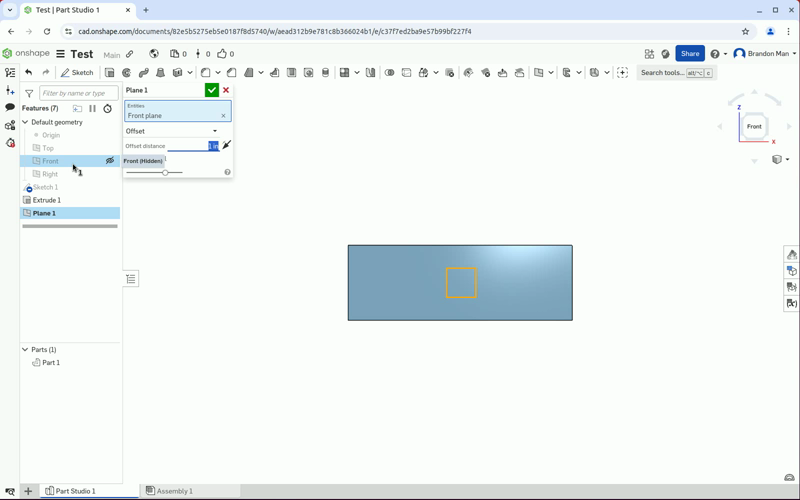
text(23.108)
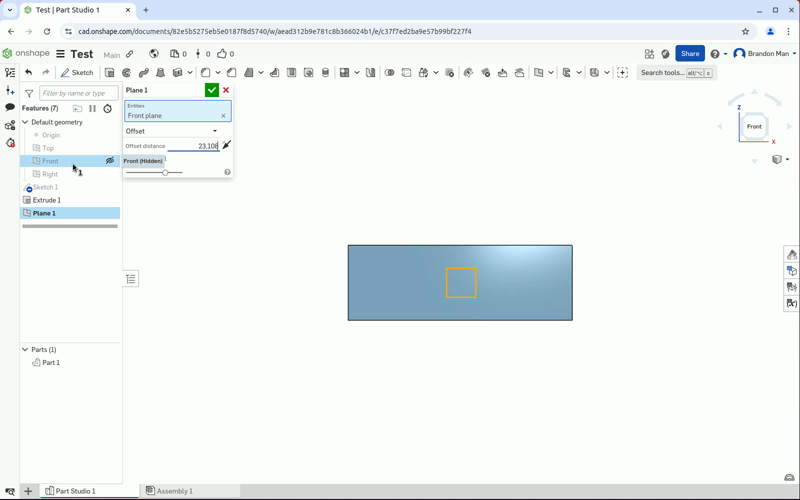
key(enter, 2)
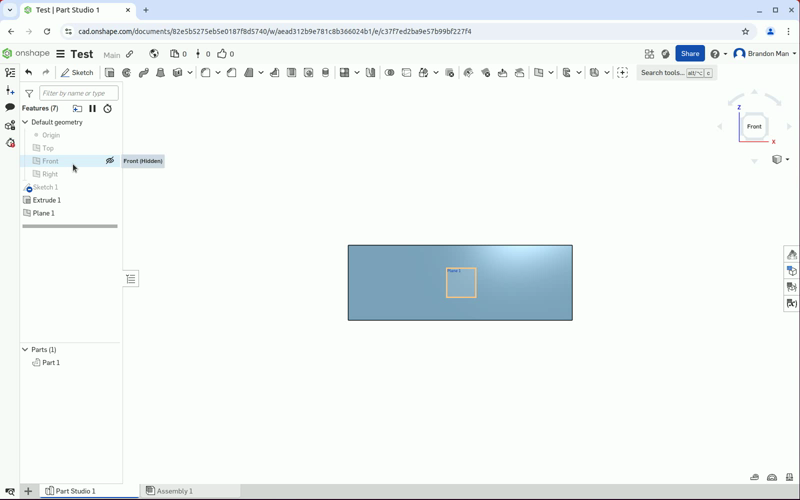
key(shift+s)
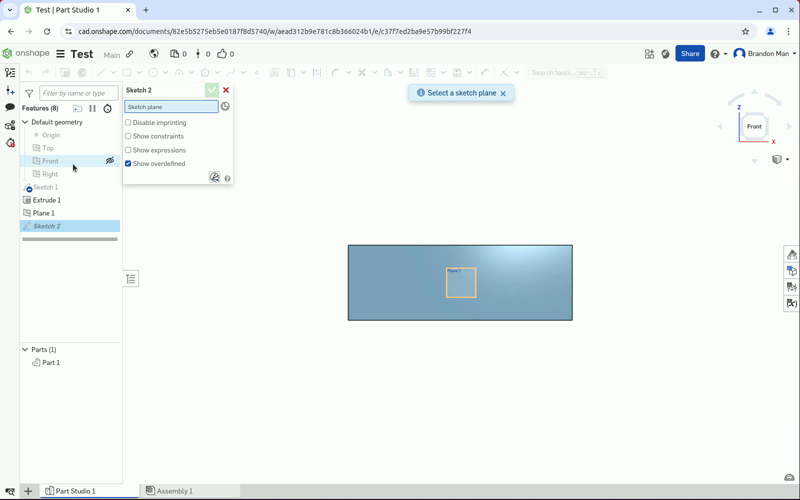
mouse_move(73, 215)
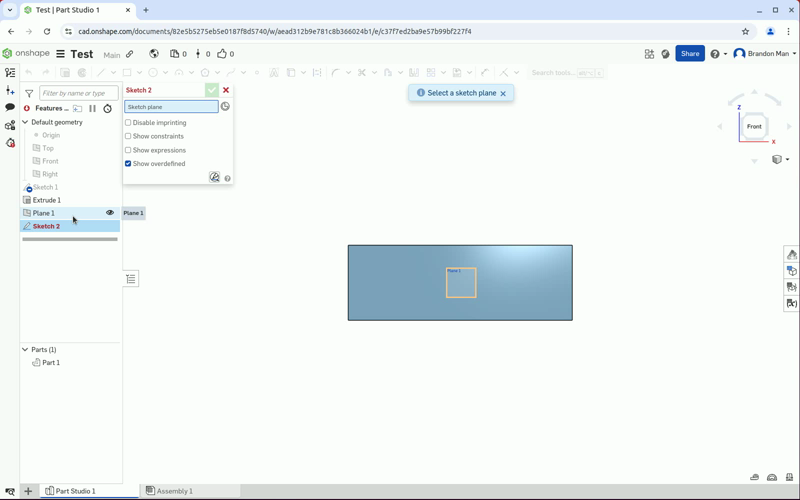
click(73, 215)
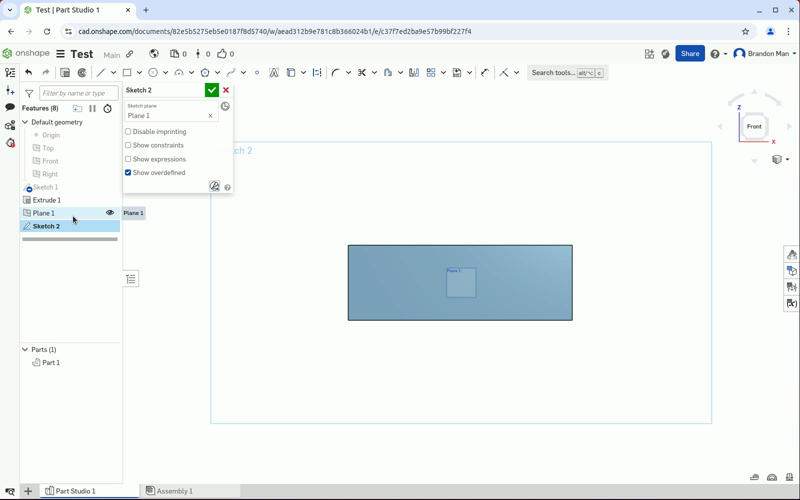
mouse_move(73, 352)
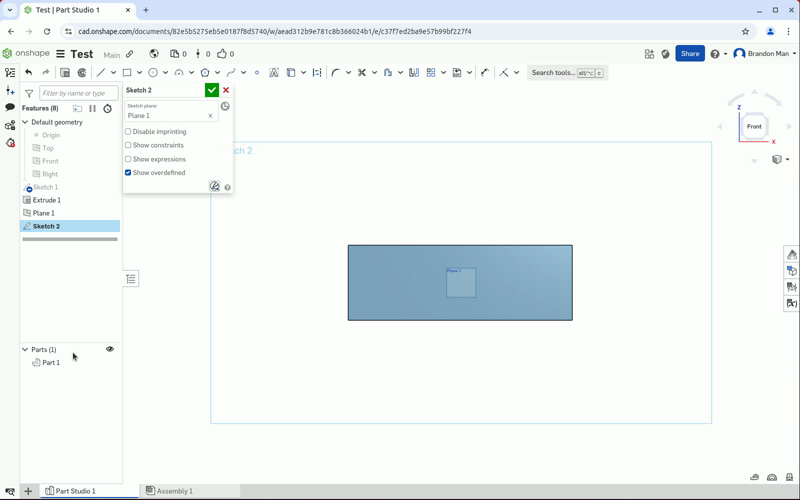
key(y)
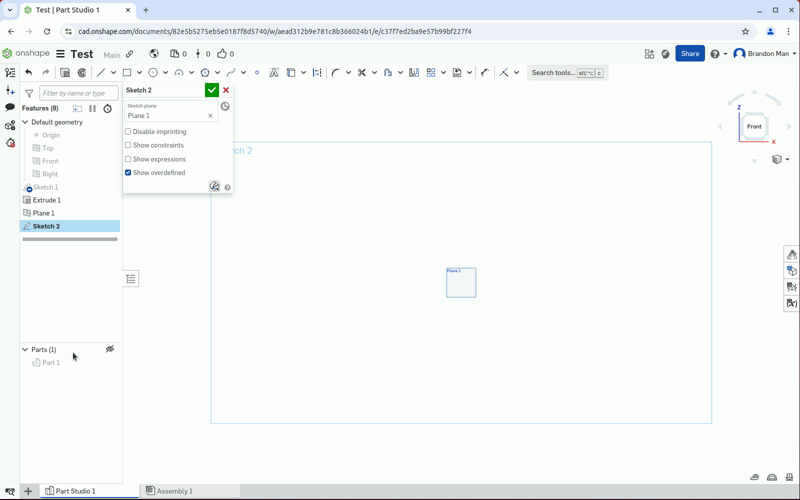
key(c)
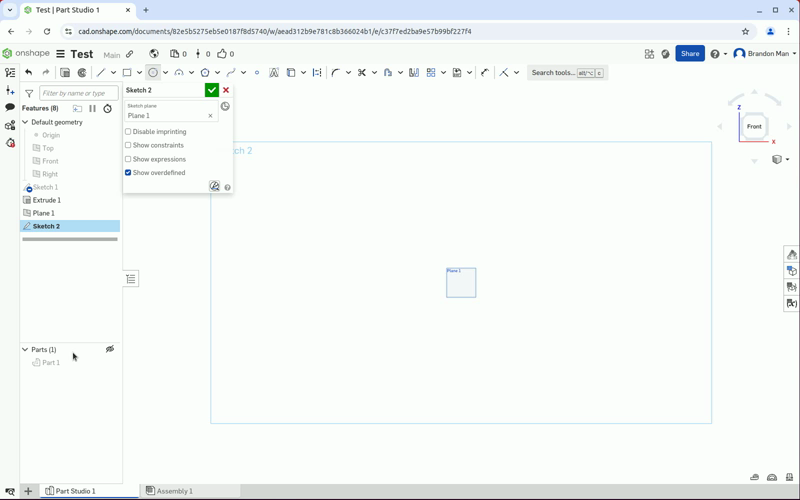
key_down(shift)
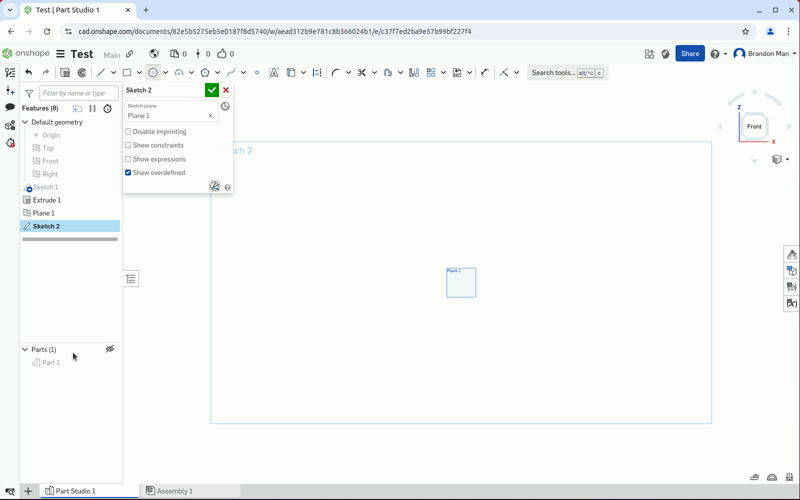
mouse_move(386, 282)
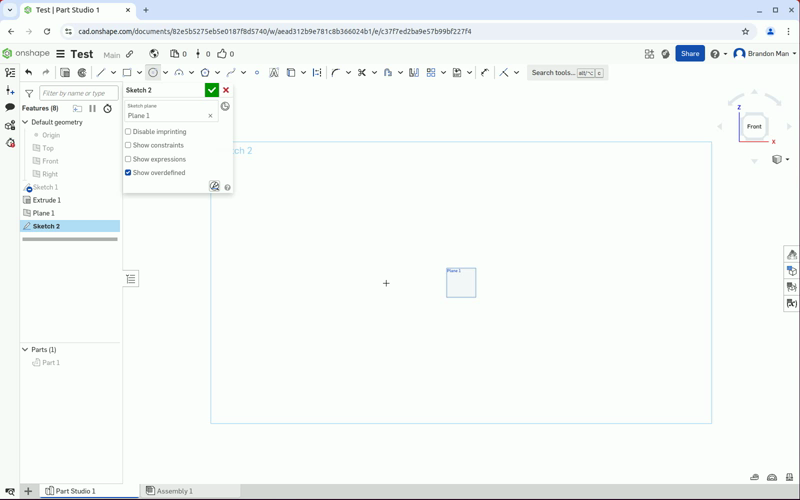
click(386, 282)
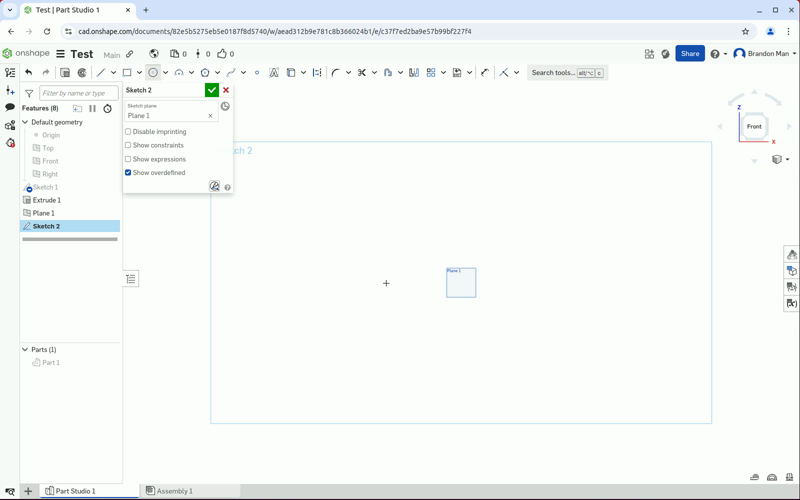
key_up(shift)
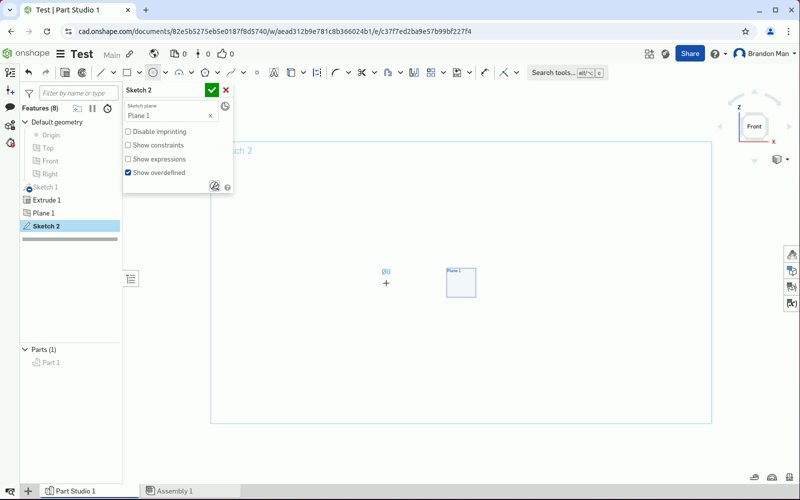
mouse_move(410, 282)
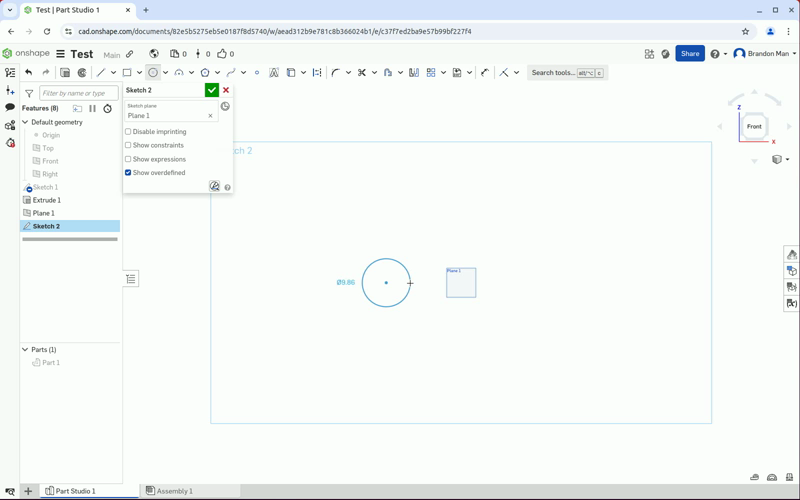
click(410, 282)
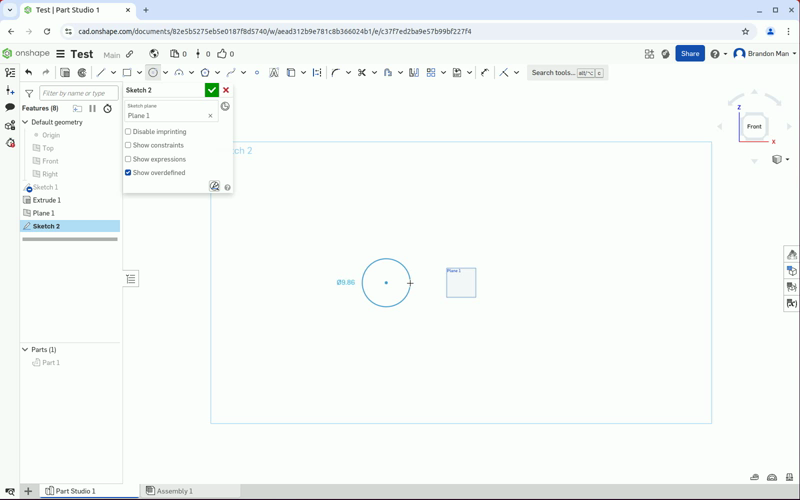
key(esc)
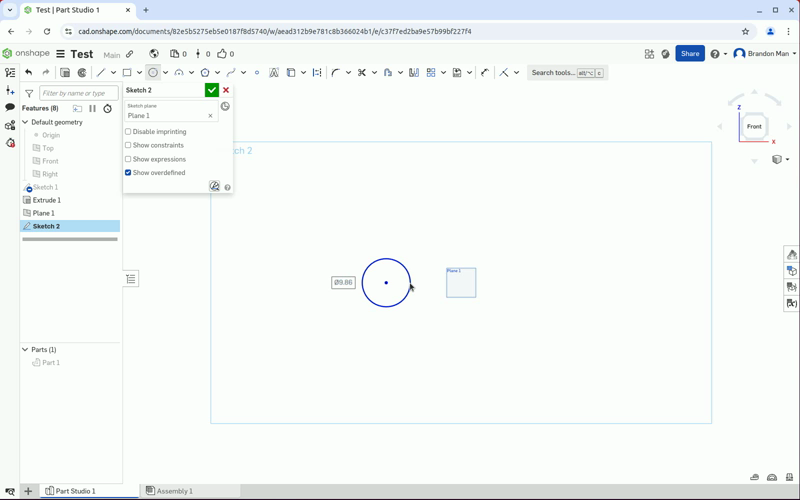
mouse_move(376, 275)
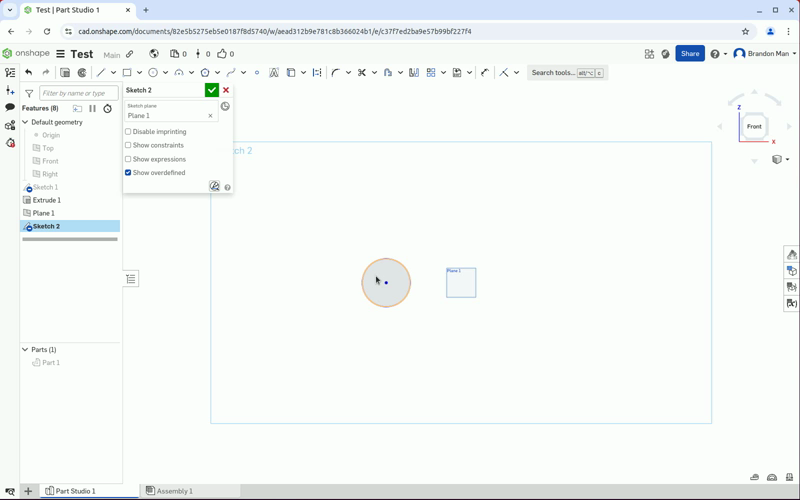
click(376, 275)
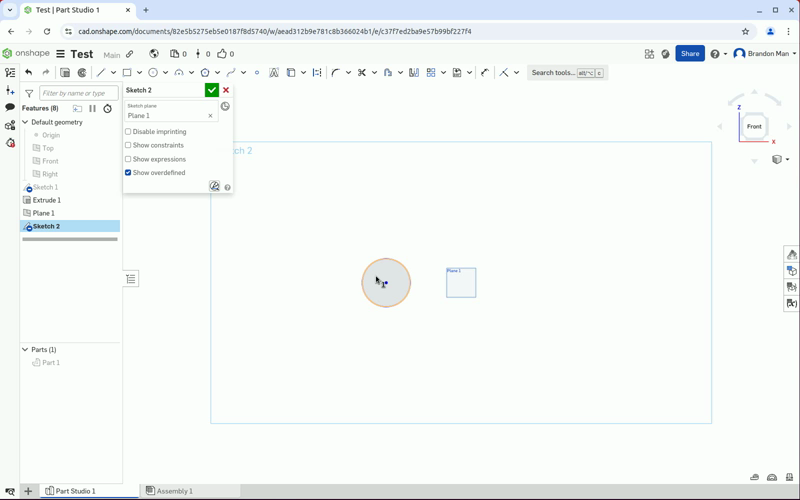
mouse_move(73, 352)
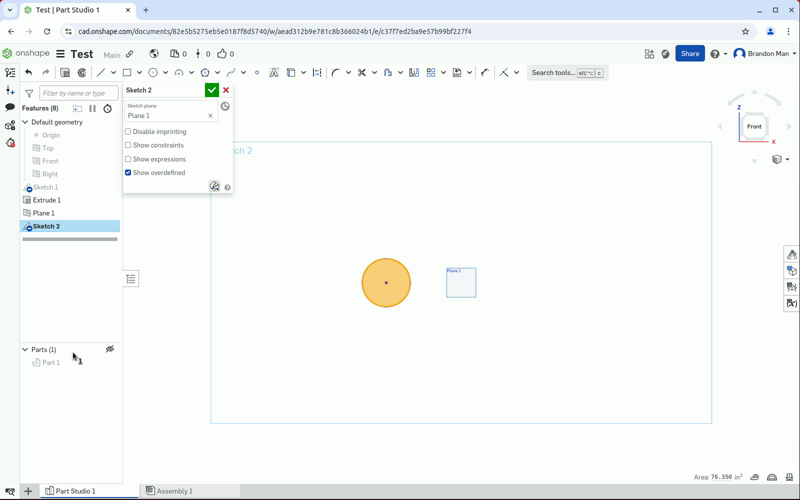
key(shift+y)
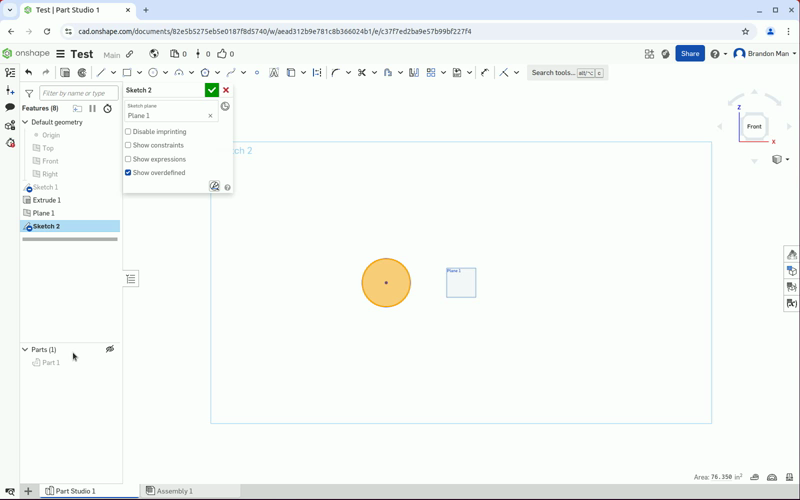
key(shift+e)
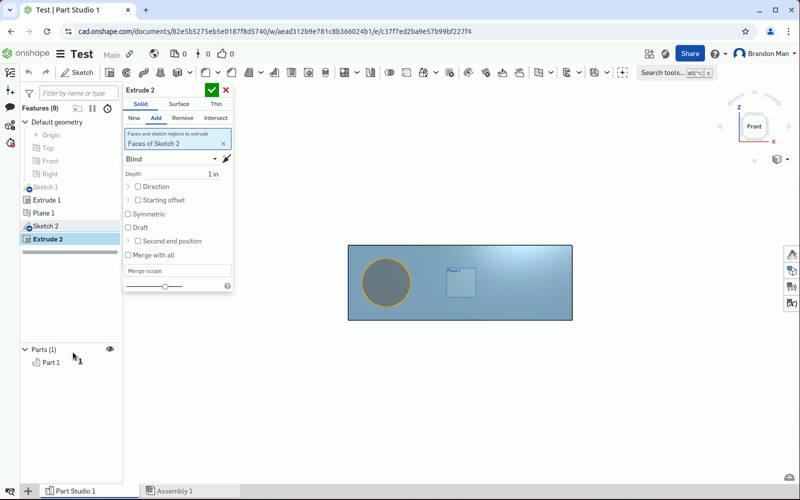
mouse_move(143, 106)
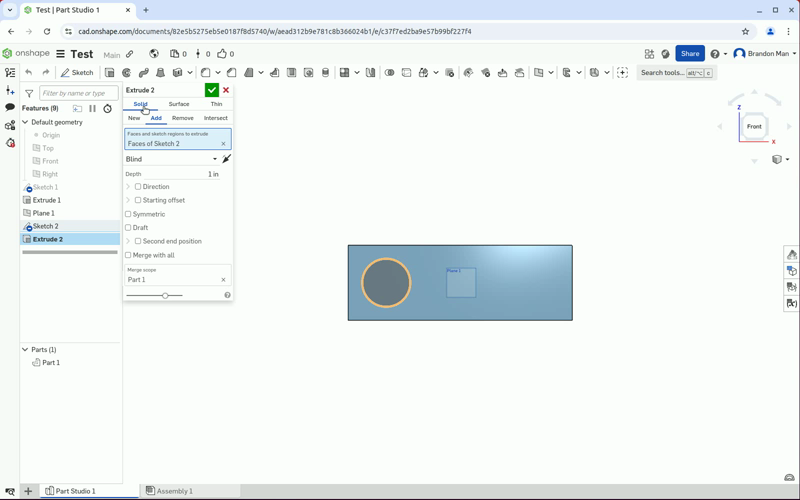
click(143, 106)
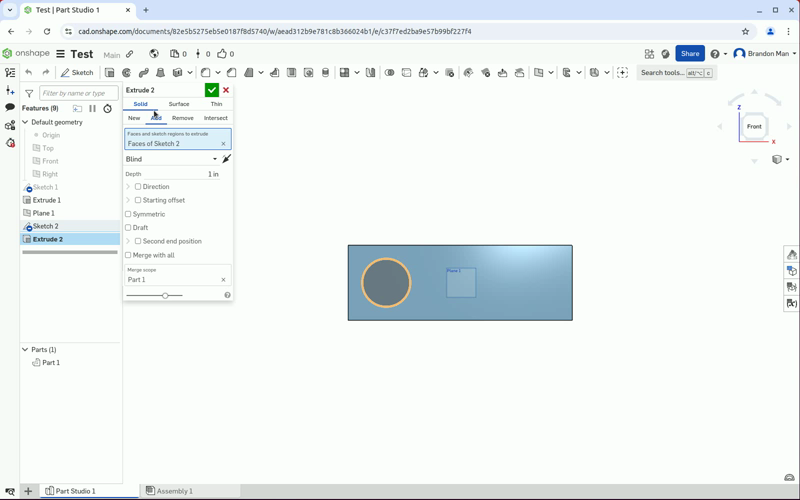
mouse_move(186, 120)
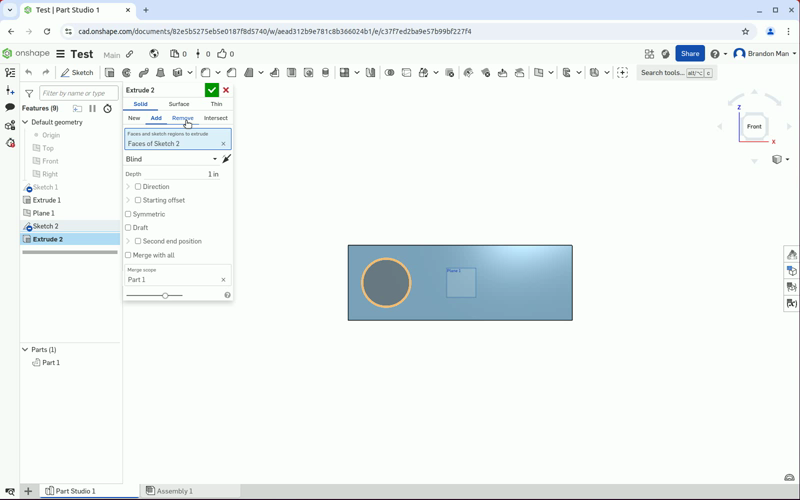
click(186, 120)
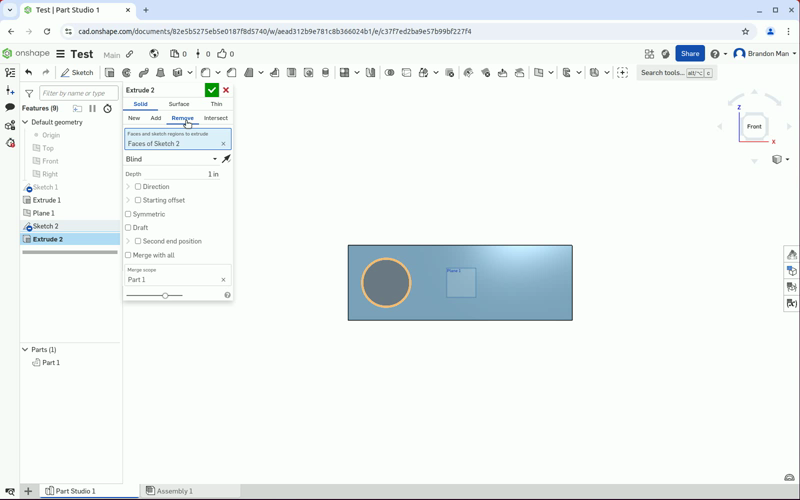
key(tab, 4)
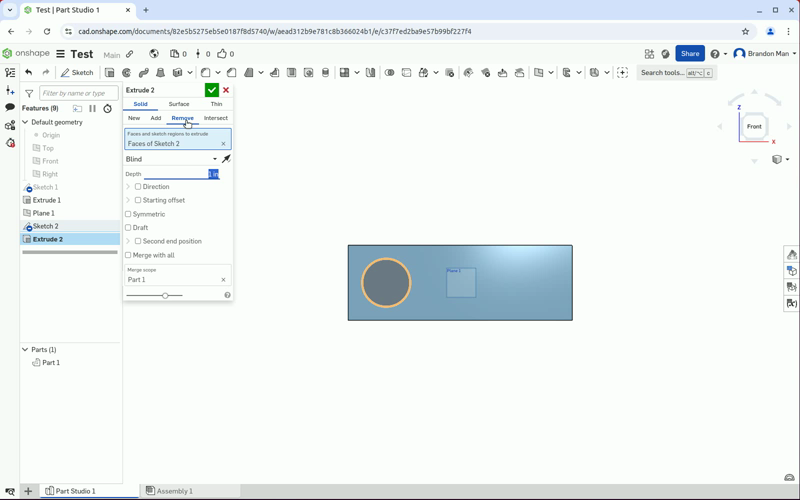
text(0.963)
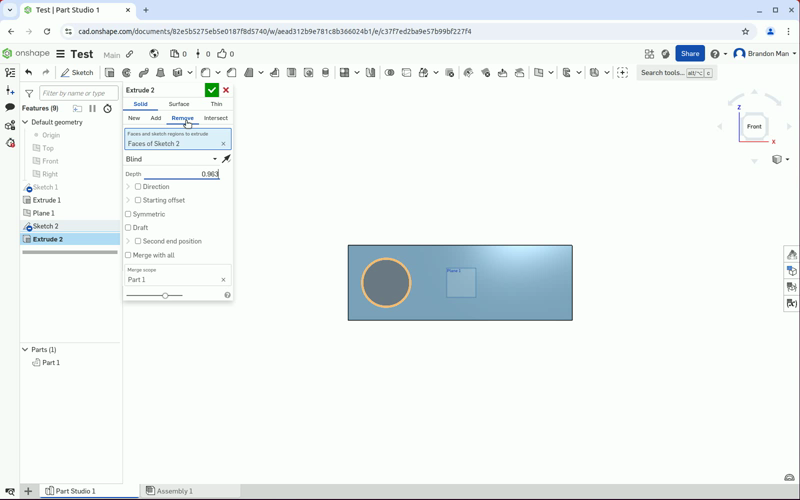
key(tab, 6)
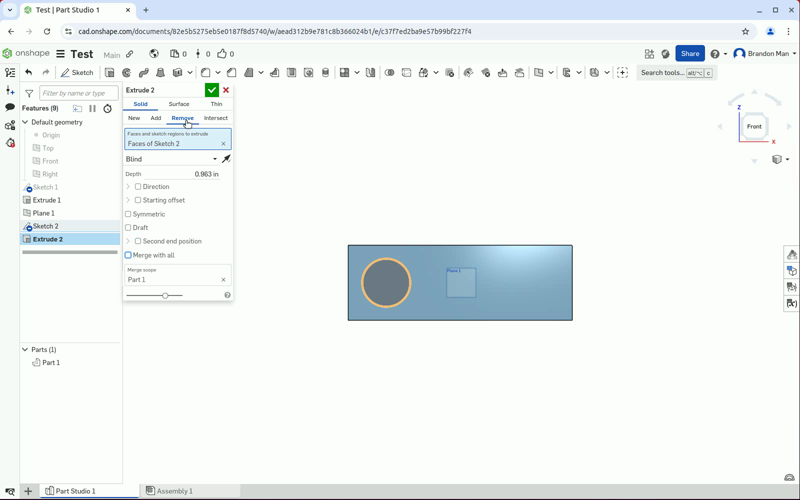
key(space)
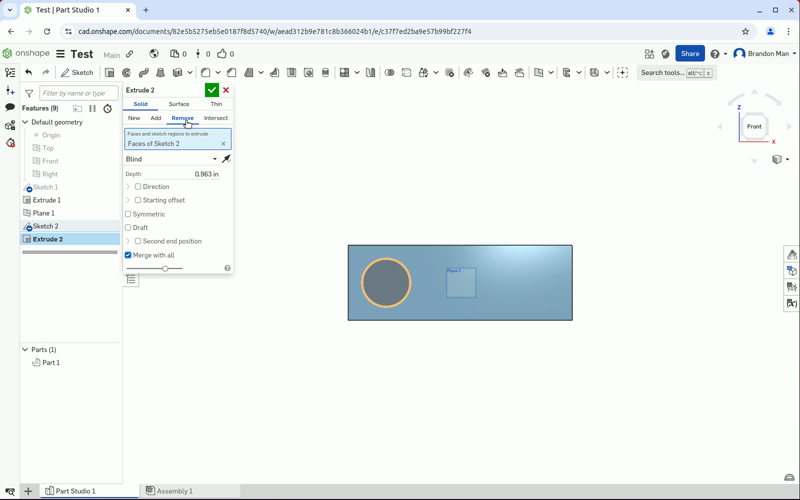
key(enter)
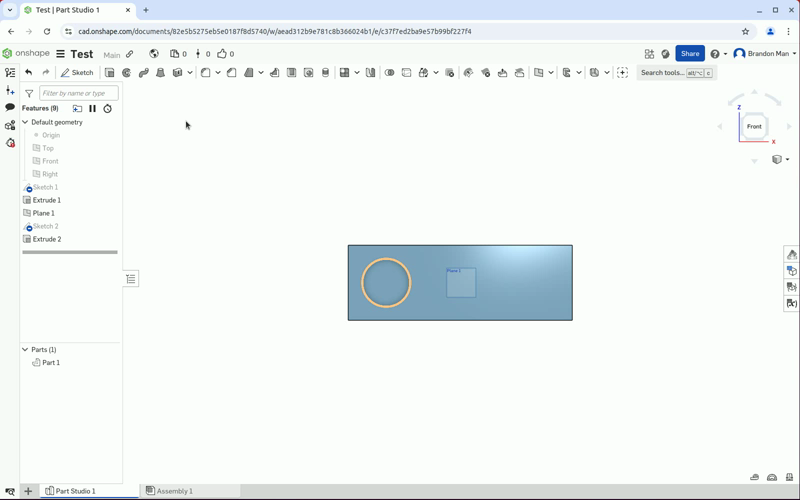
key(shift+h)
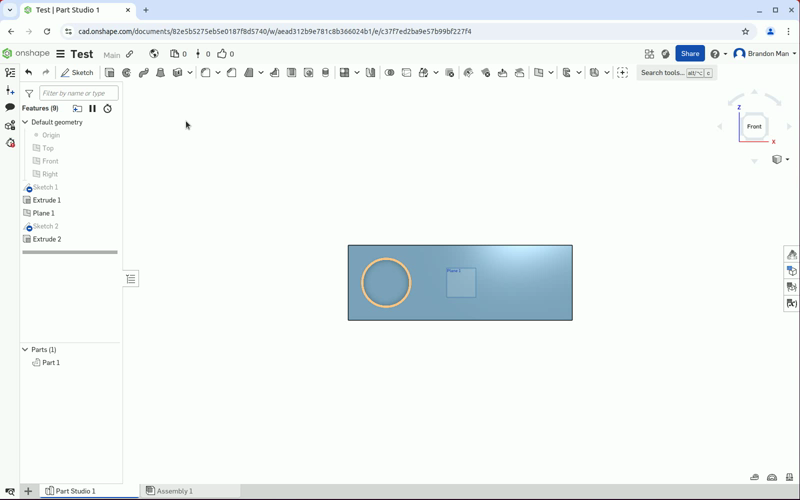
key(shift+h)
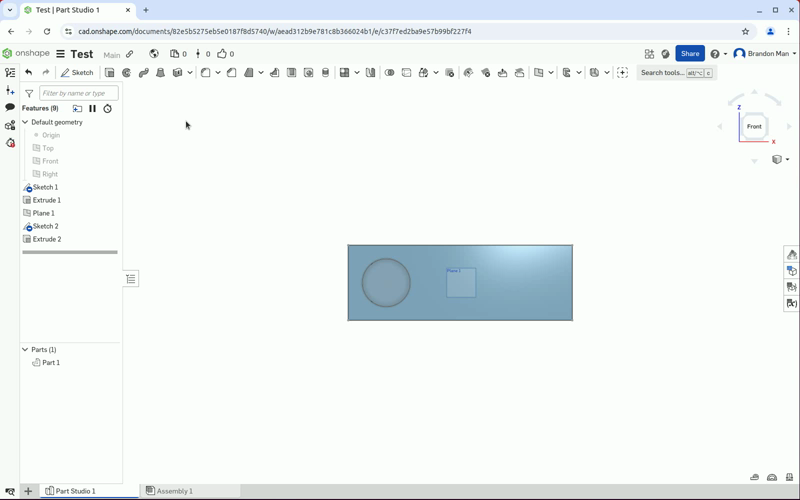
key(shift+7)
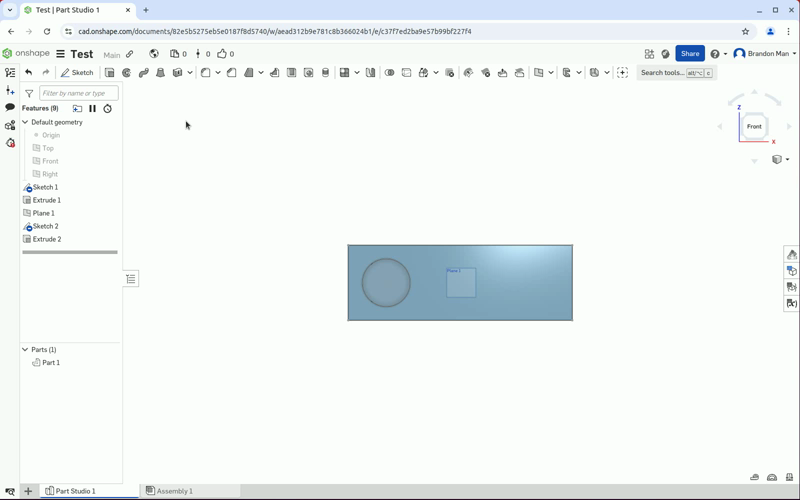
key(left, 2)
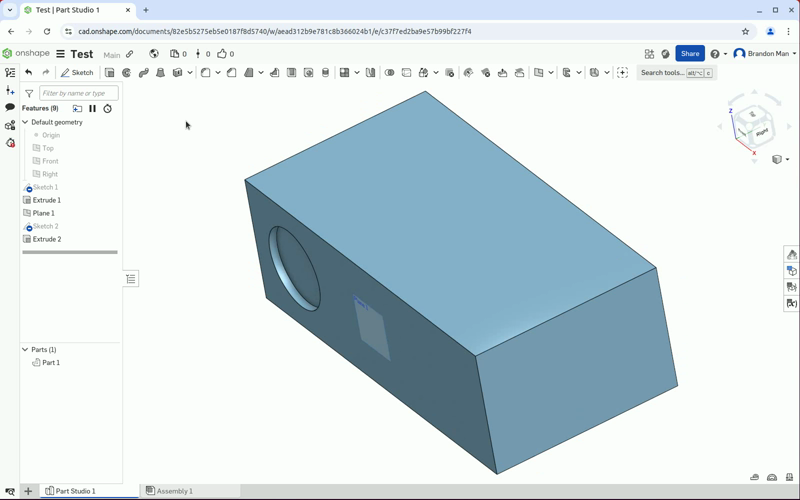
key(down, 2)
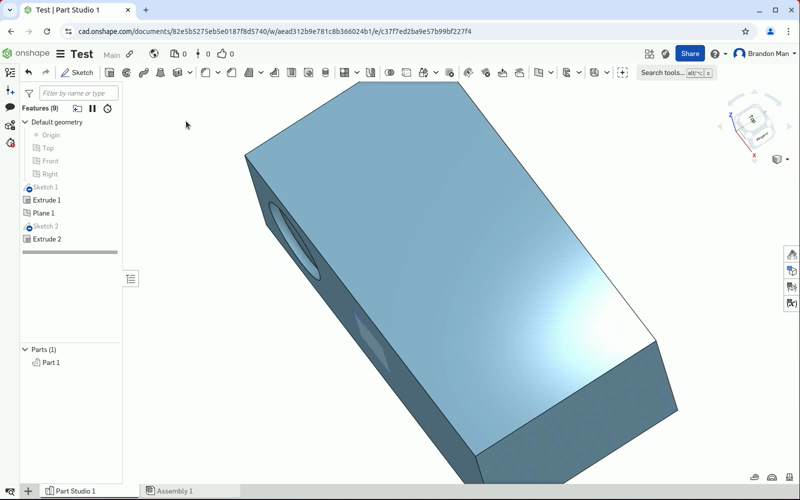
key(up, 2)
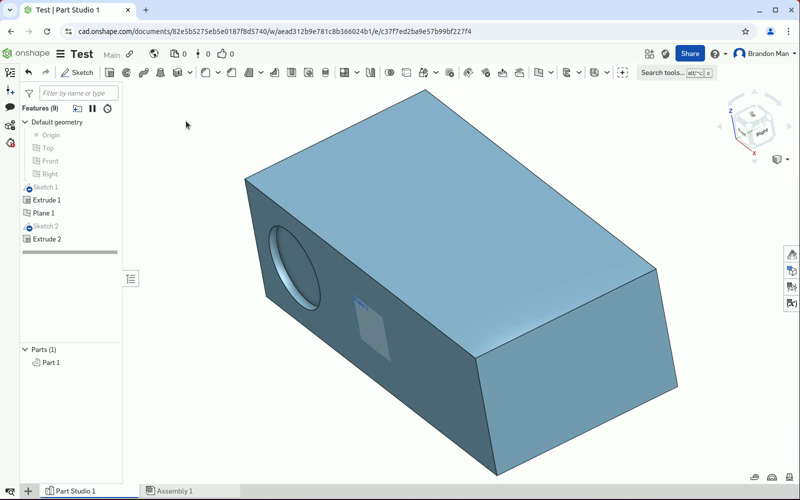
key(right, 2)
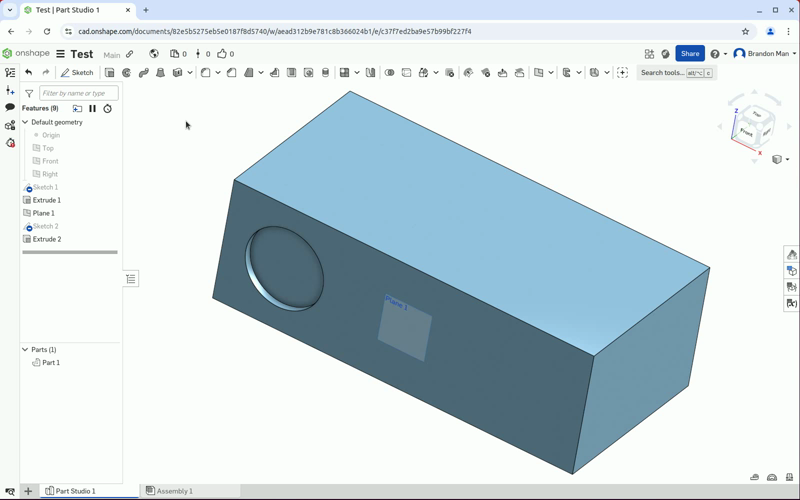
mouse_move(73, 189)
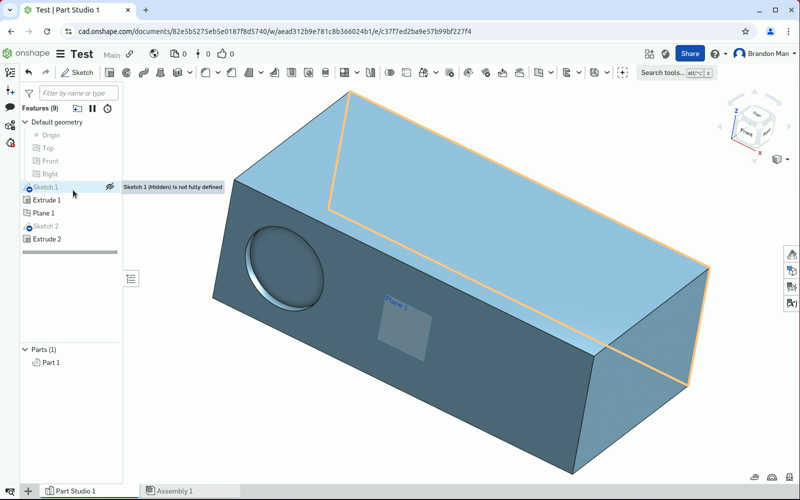
click(73, 189)